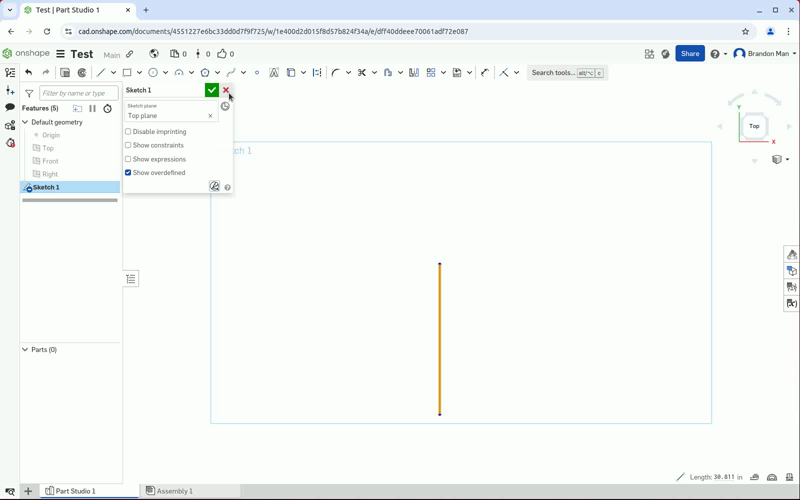
key(shift+h)
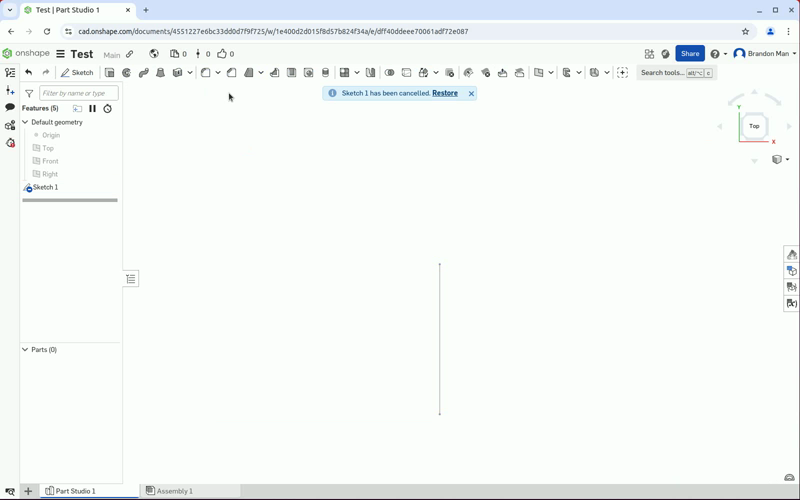
key(shift+s)
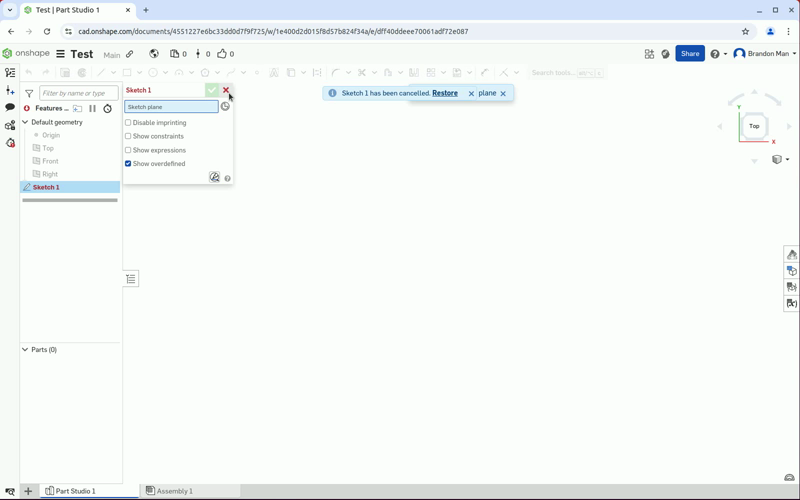
mouse_move(73, 150)
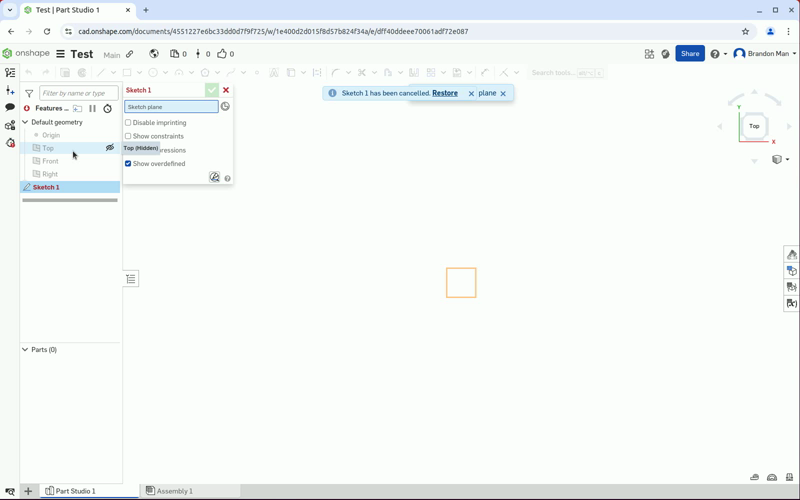
click(73, 150)
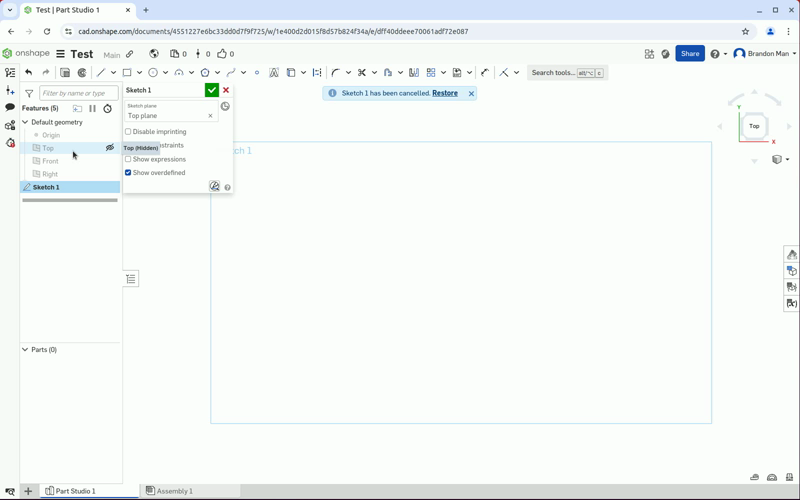
mouse_move(73, 352)
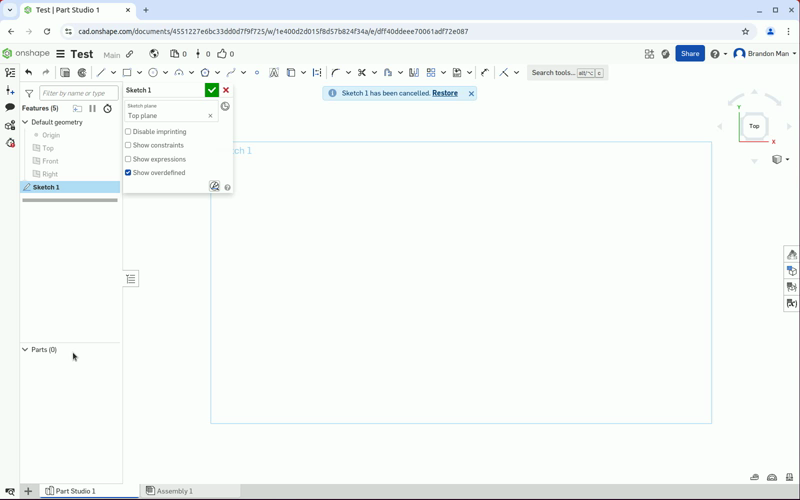
key(y)
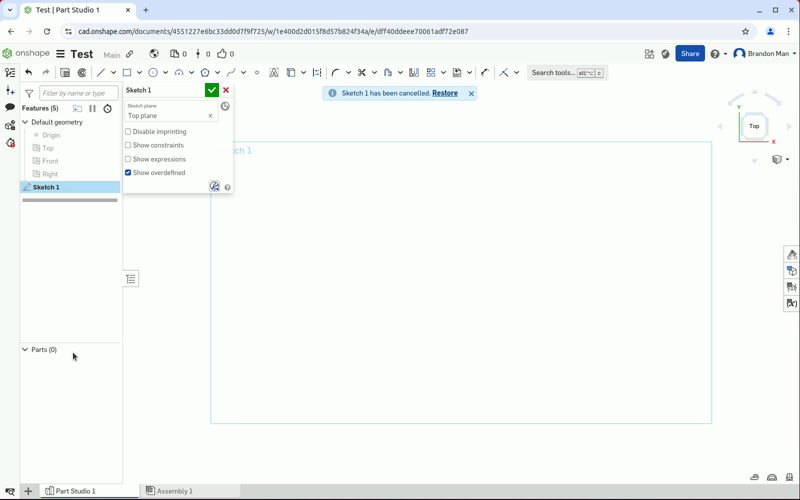
key(l)
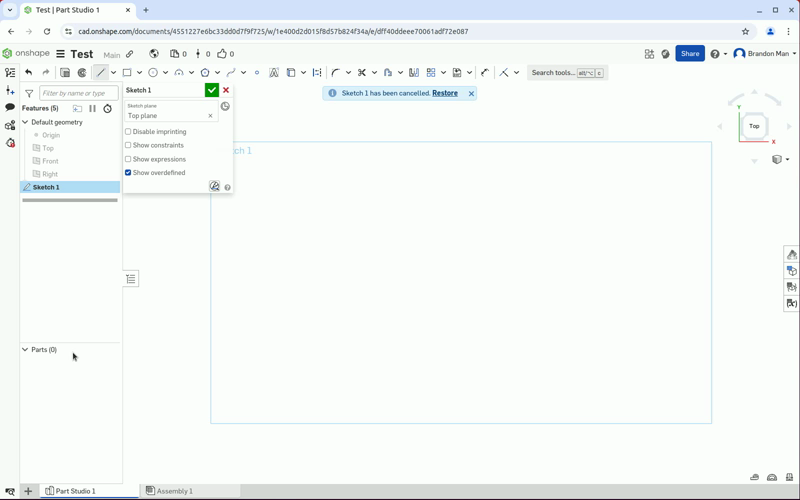
key_down(shift)
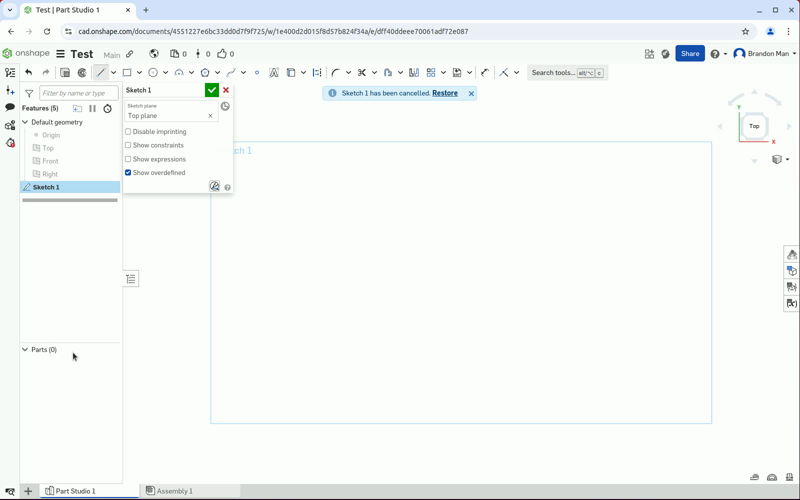
mouse_move(460, 320)
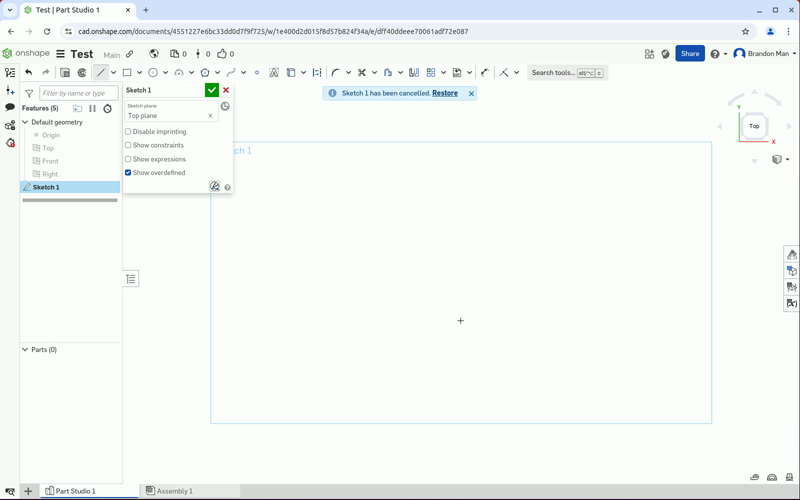
click(460, 320)
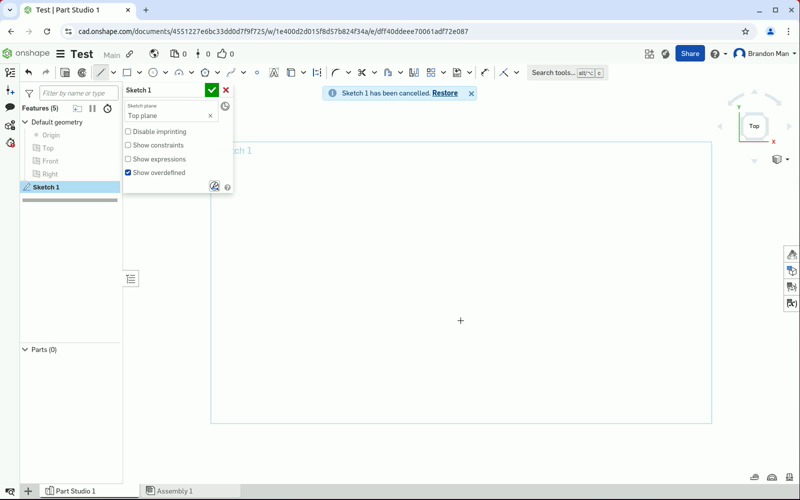
key_up(shift)
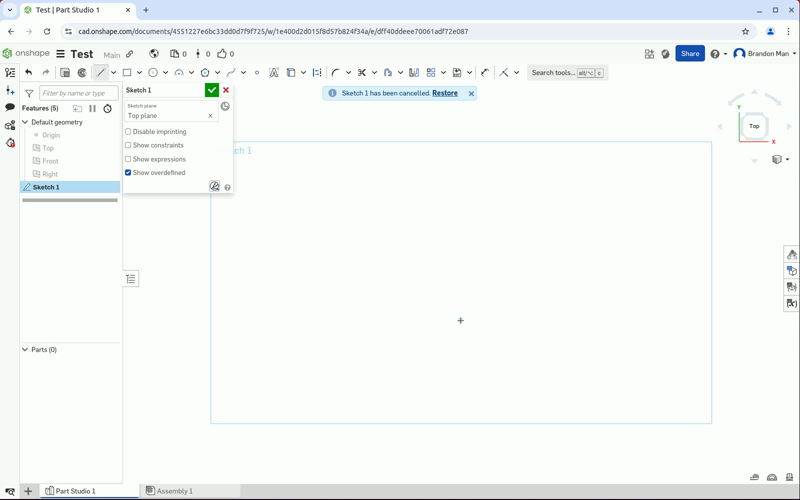
key_down(shift)
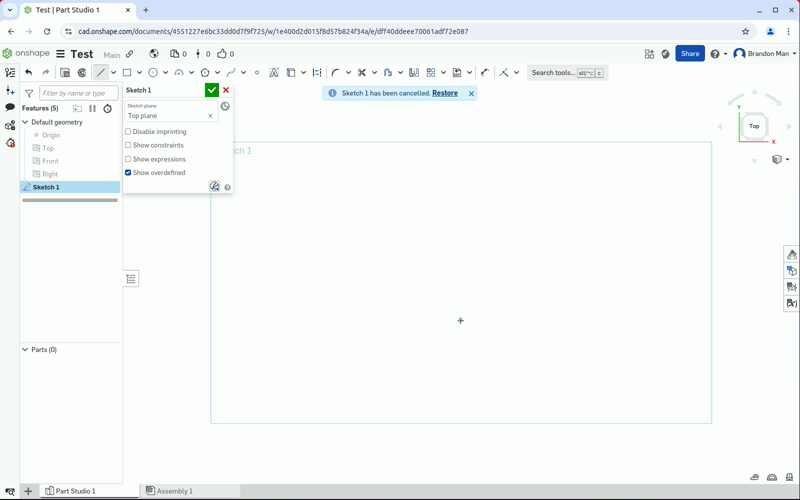
mouse_move(573, 320)
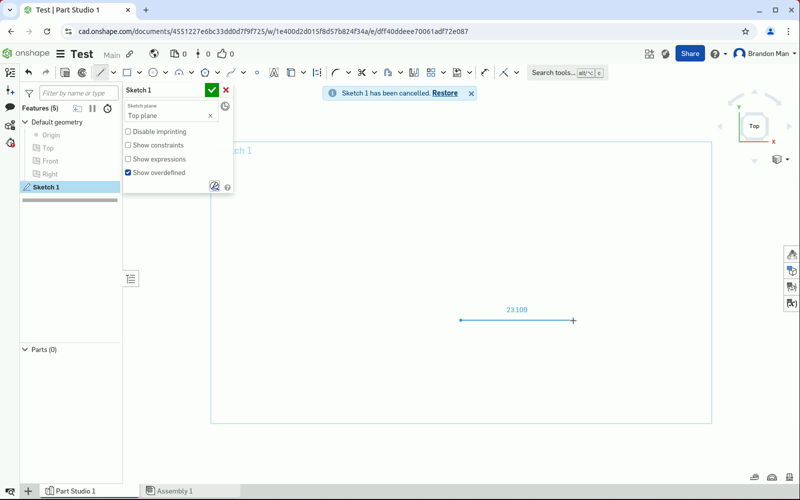
click(573, 320)
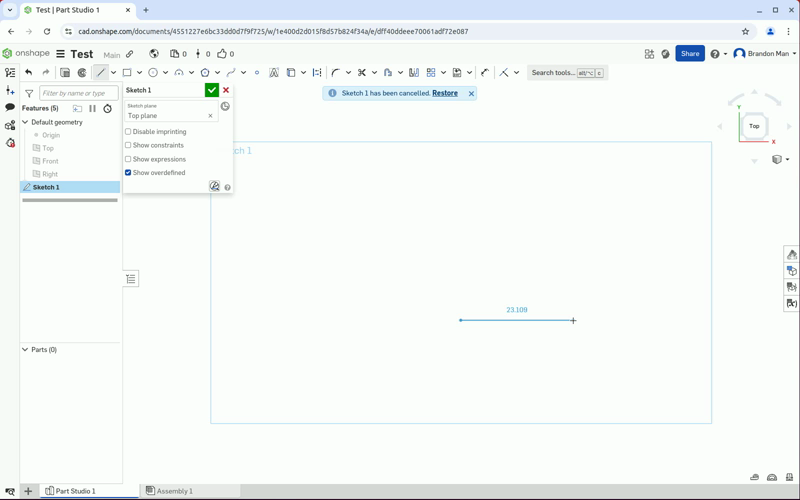
key_up(shift)
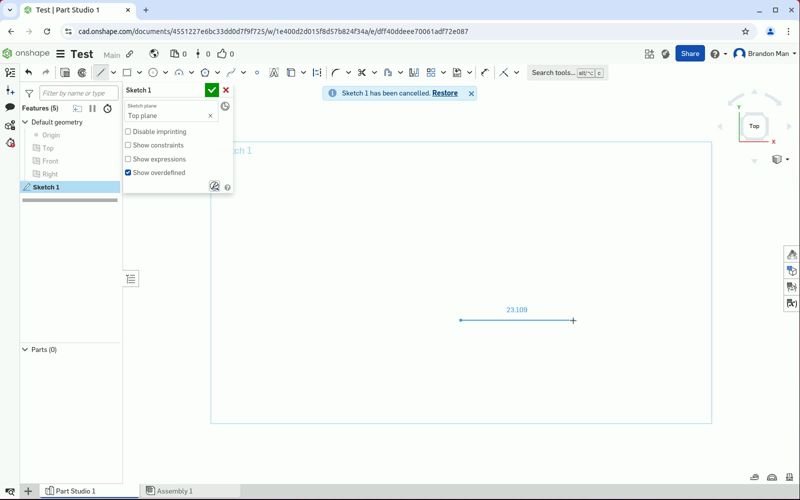
key_down(shift)
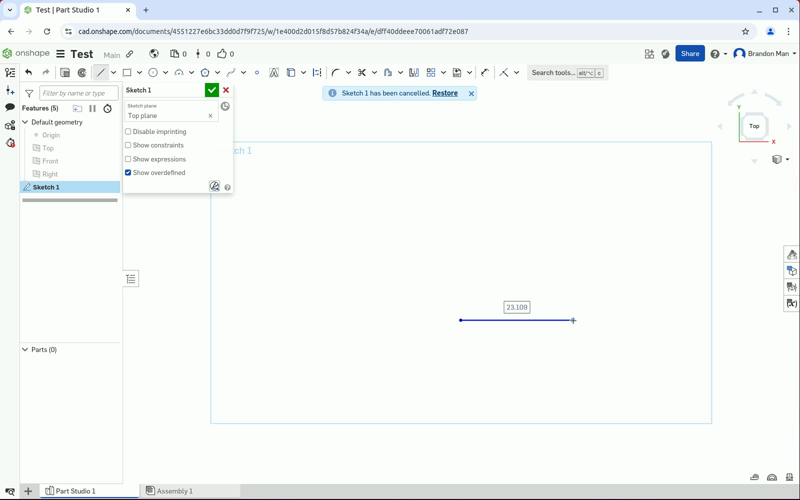
mouse_move(589, 320)
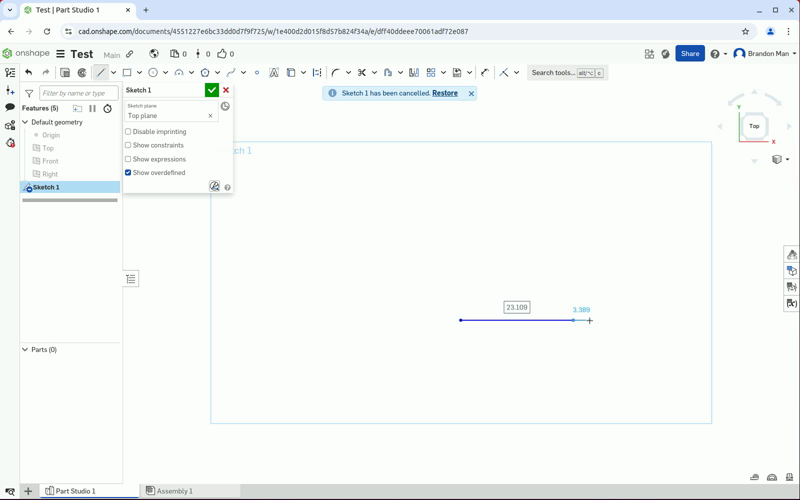
mouse_move(573, 301)
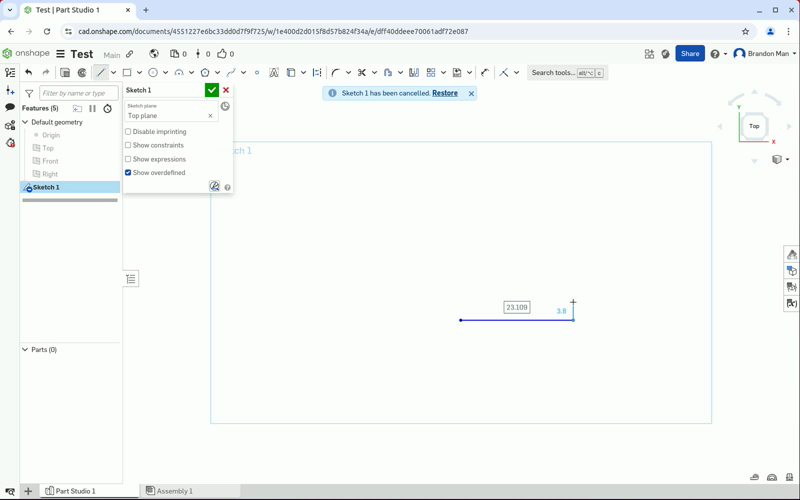
click(573, 301)
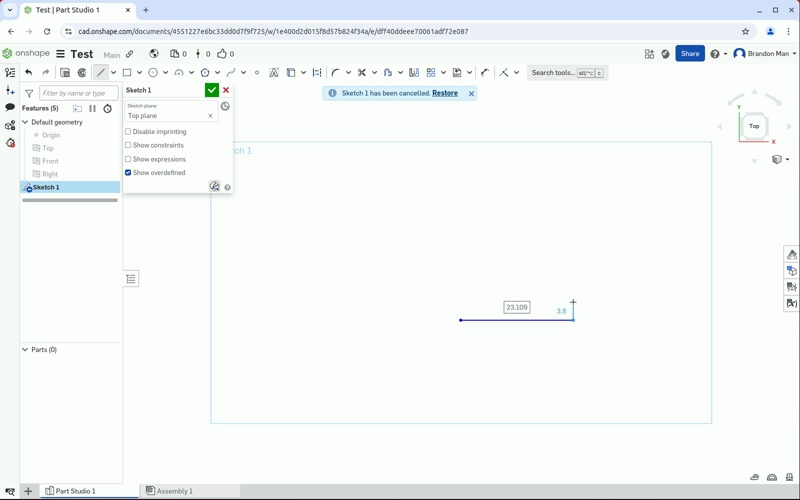
key_up(shift)
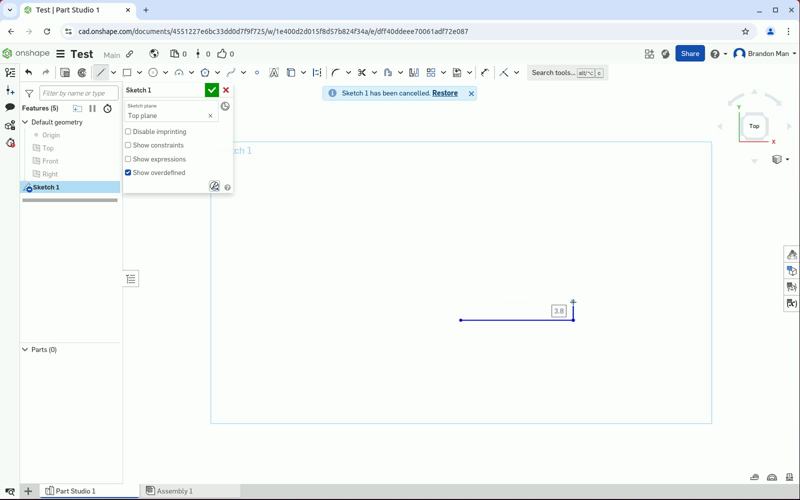
key_down(shift)
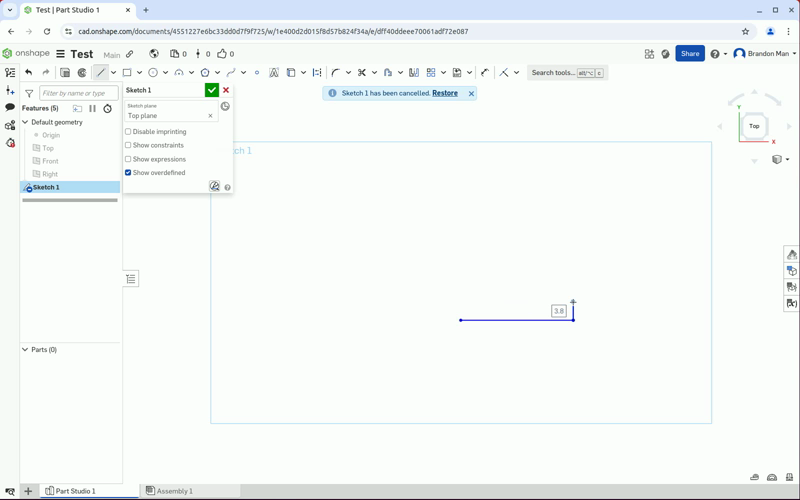
mouse_move(589, 301)
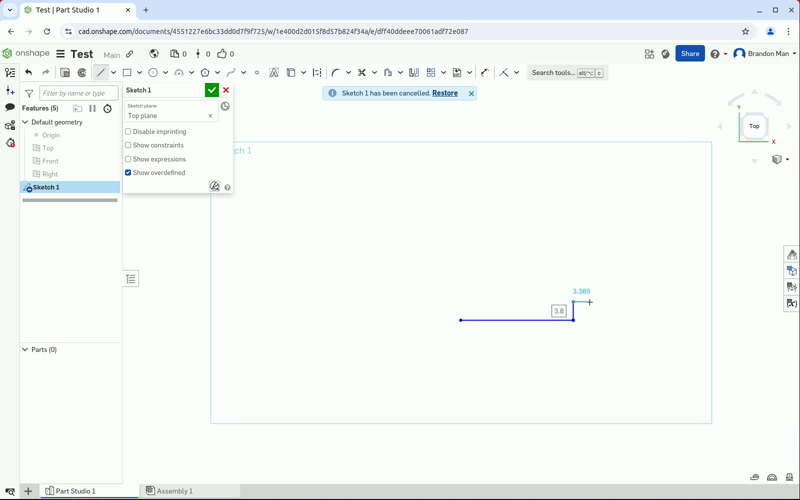
mouse_move(535, 301)
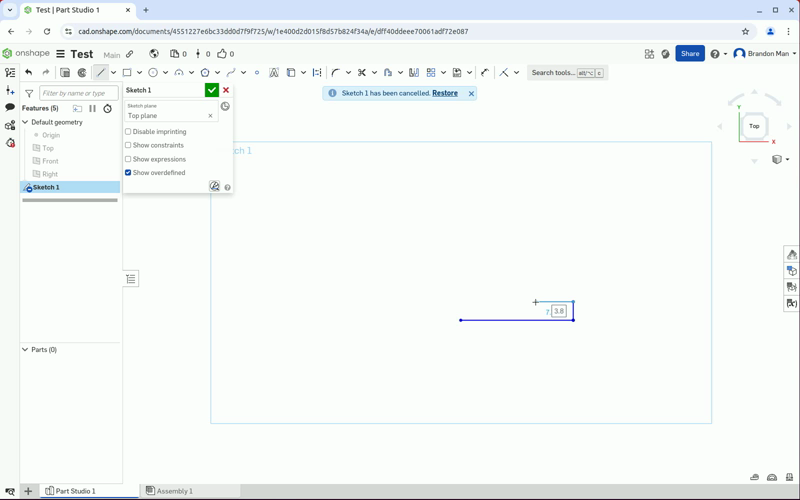
click(535, 301)
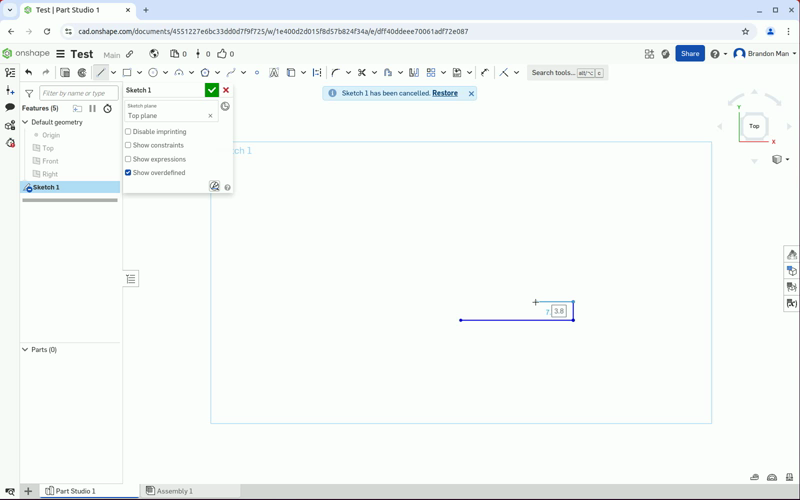
key_up(shift)
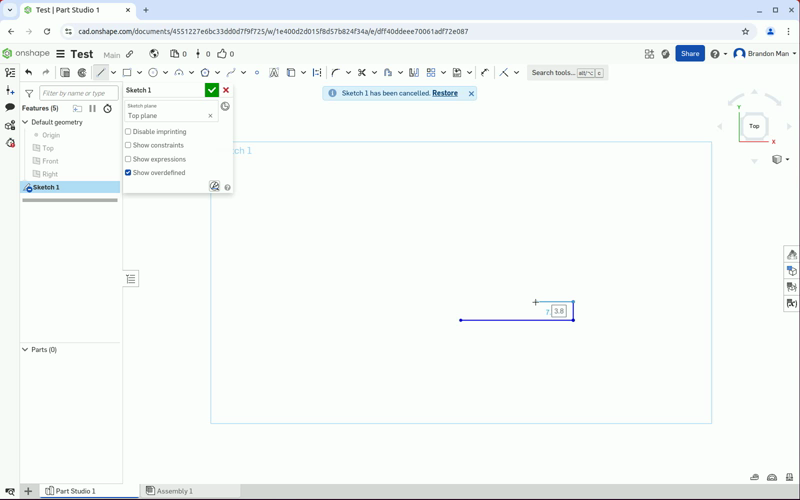
key_down(shift)
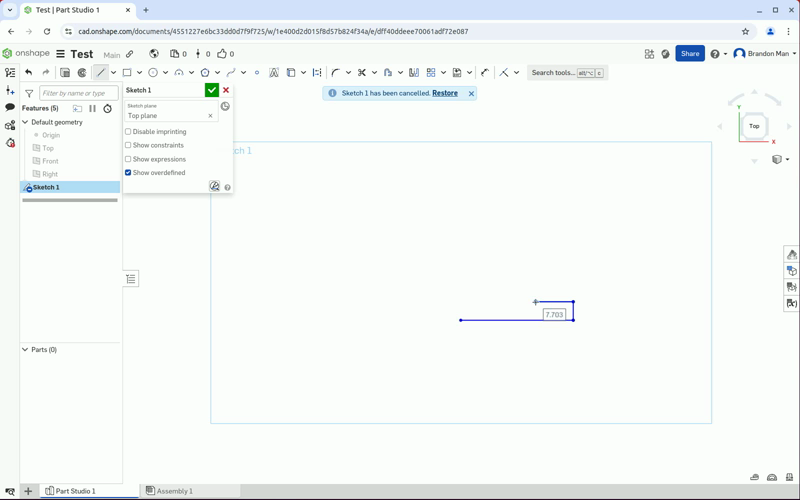
mouse_move(565, 301)
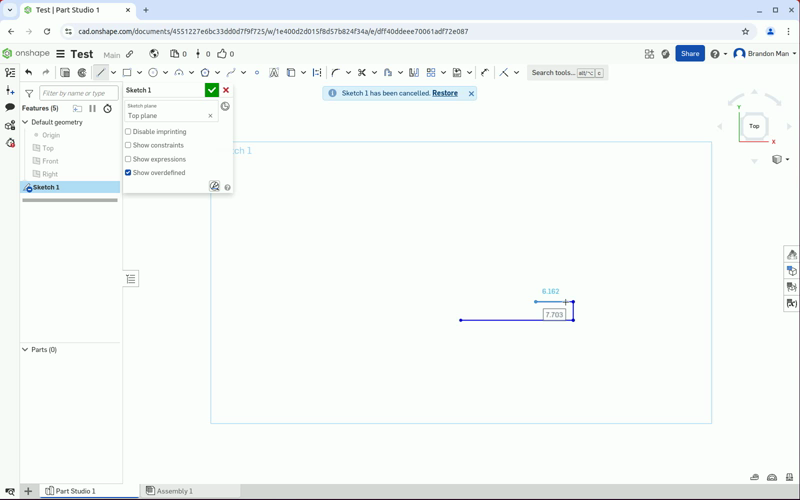
mouse_move(535, 263)
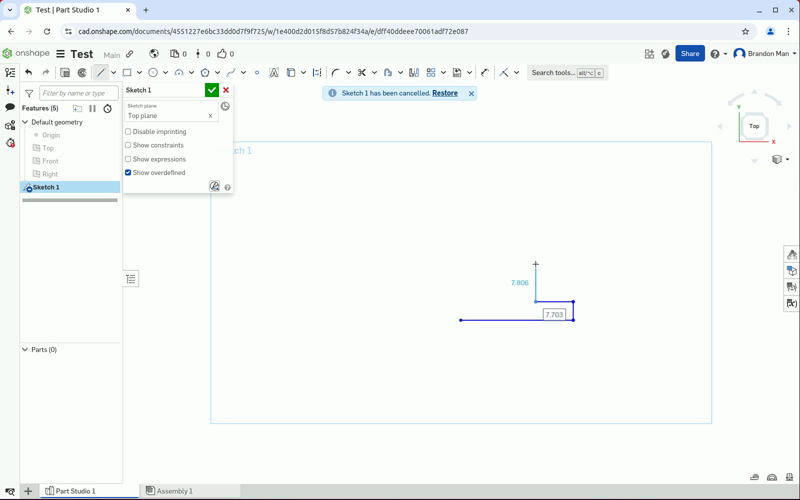
click(535, 263)
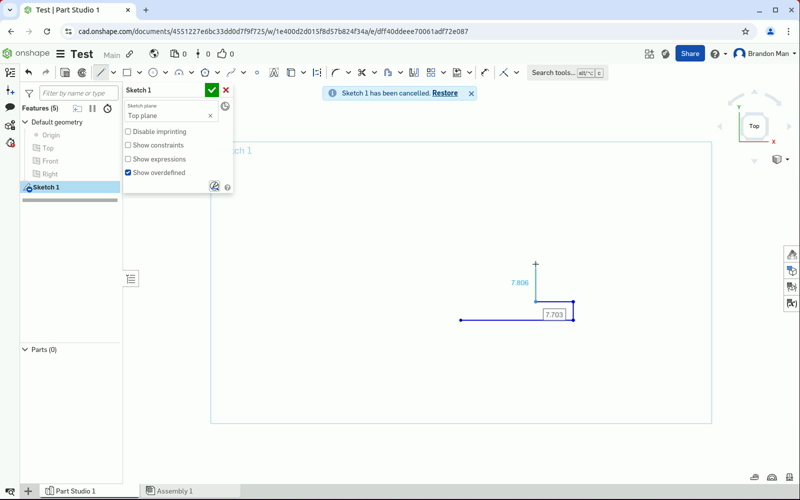
key_up(shift)
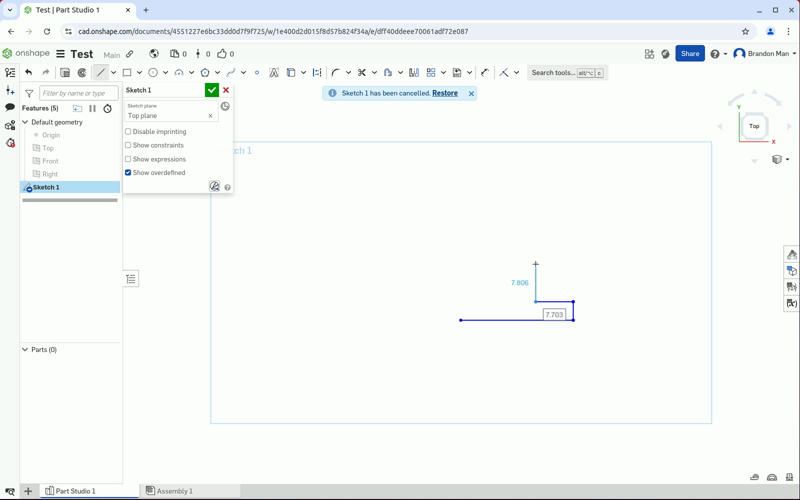
key_down(shift)
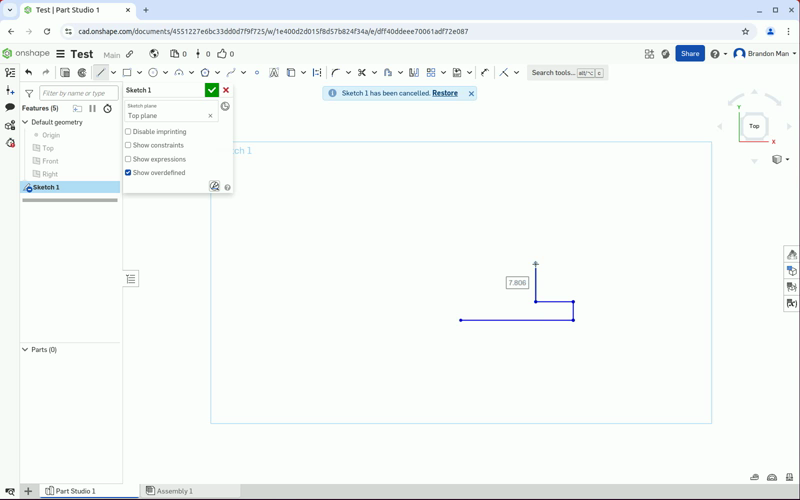
mouse_move(565, 263)
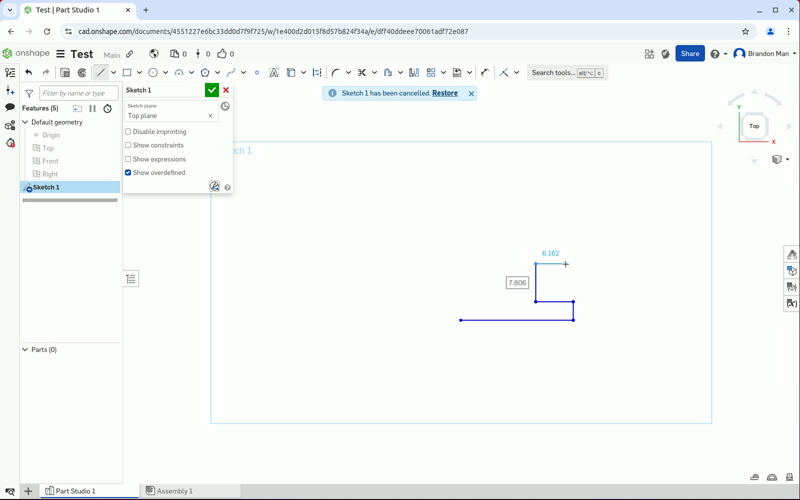
mouse_move(573, 263)
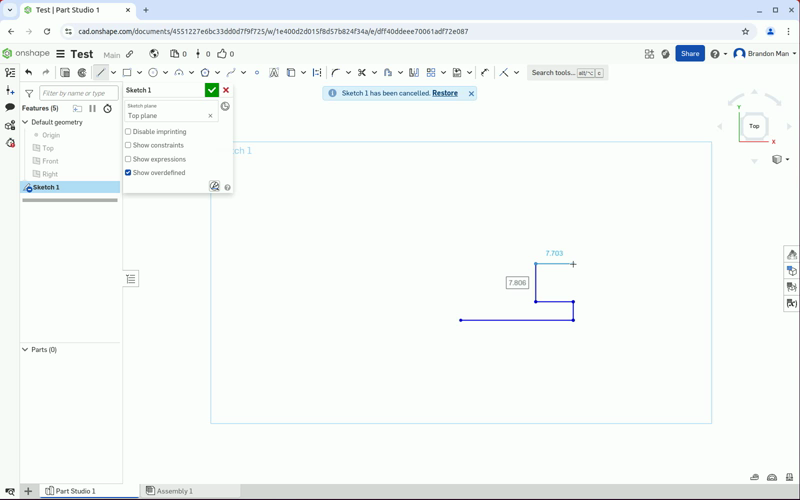
click(573, 263)
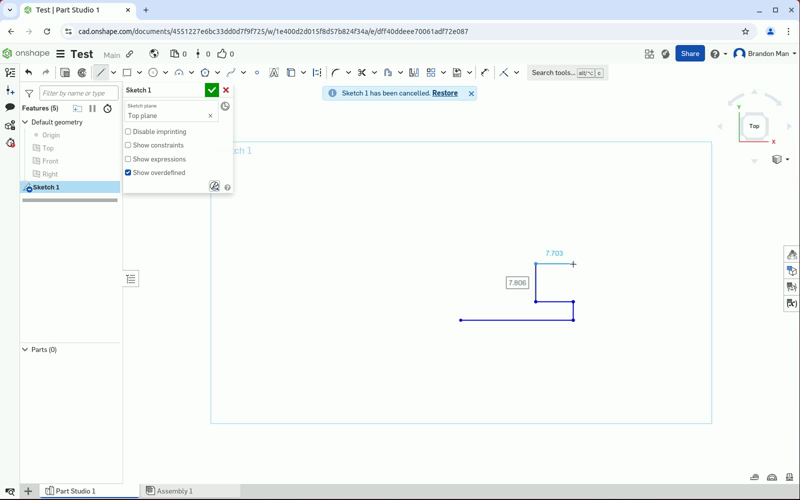
key_up(shift)
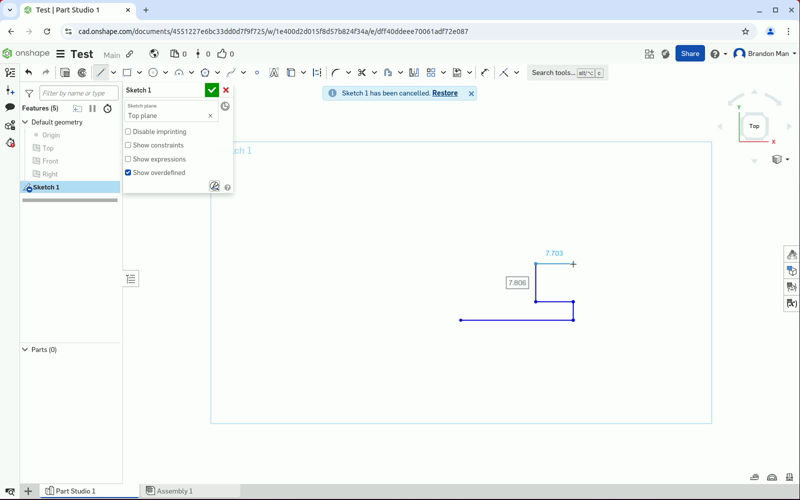
key_down(shift)
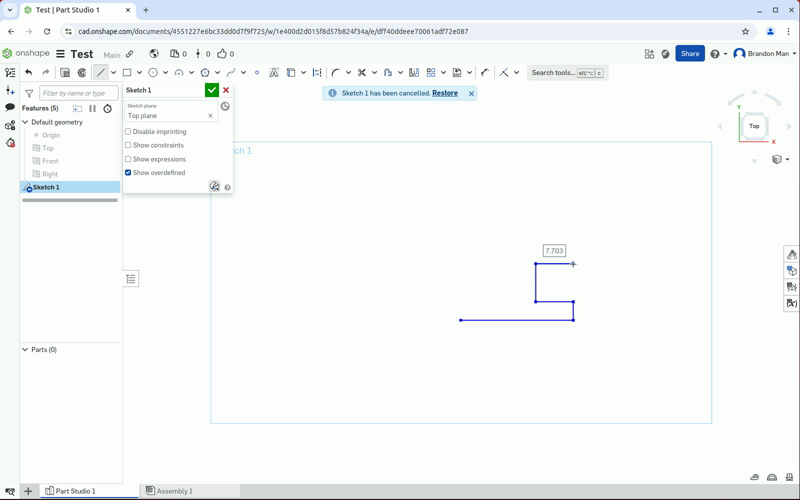
mouse_move(589, 263)
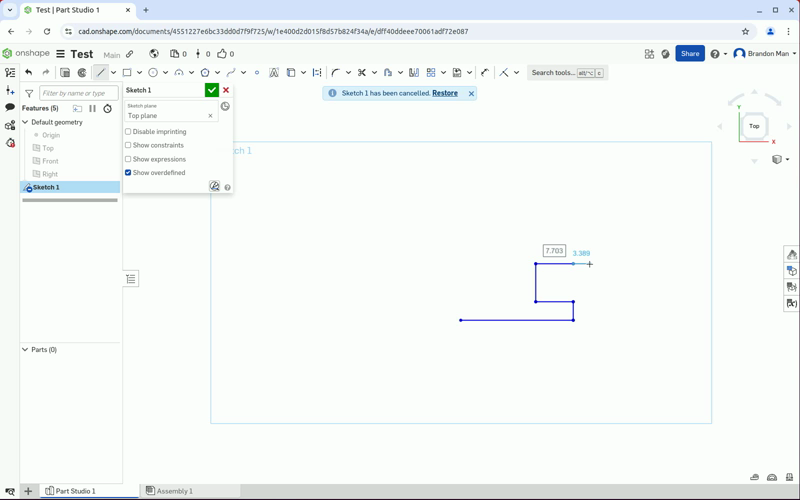
mouse_move(573, 245)
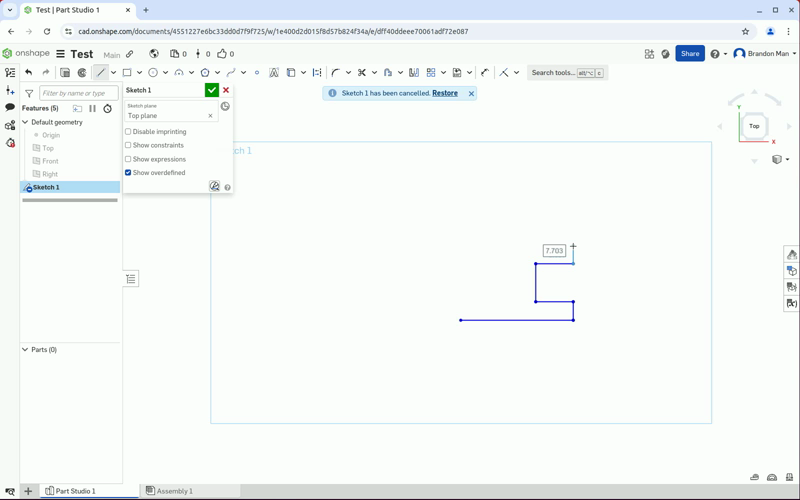
click(573, 245)
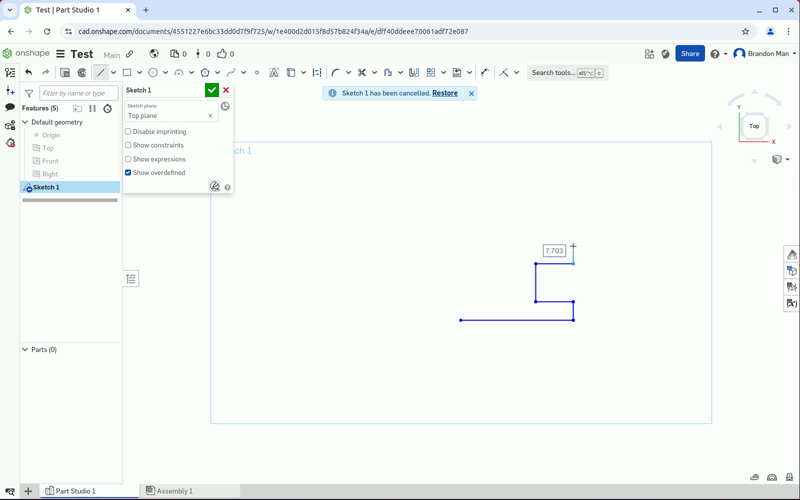
key_up(shift)
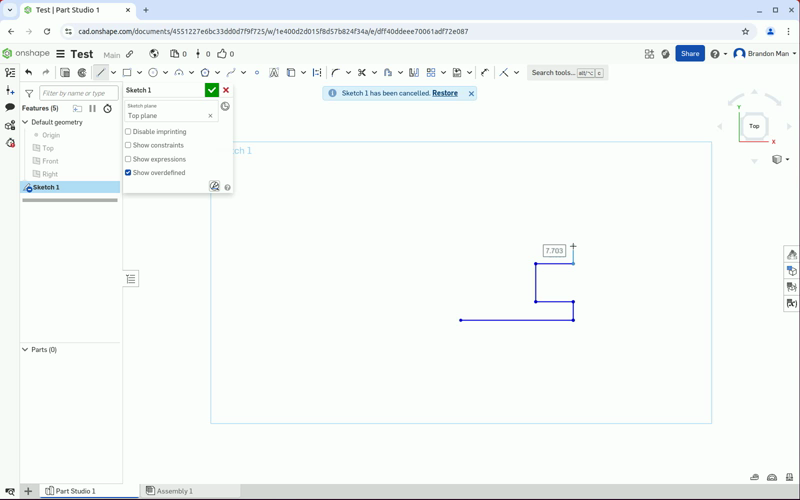
key_down(shift)
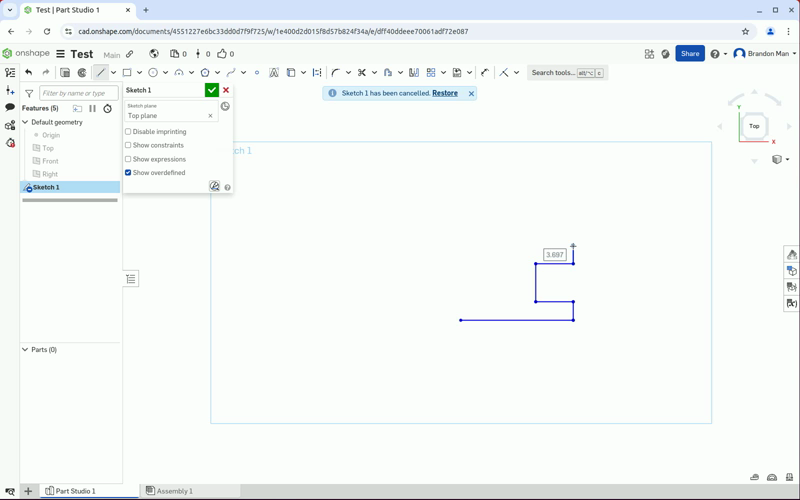
mouse_move(460, 245)
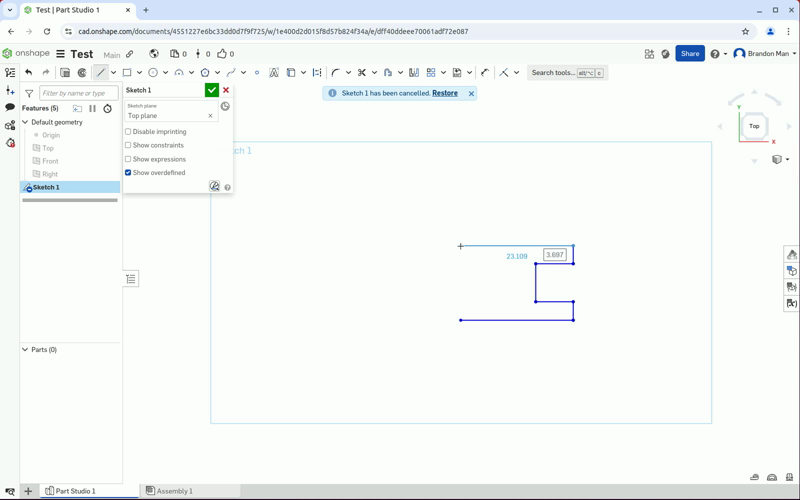
click(460, 245)
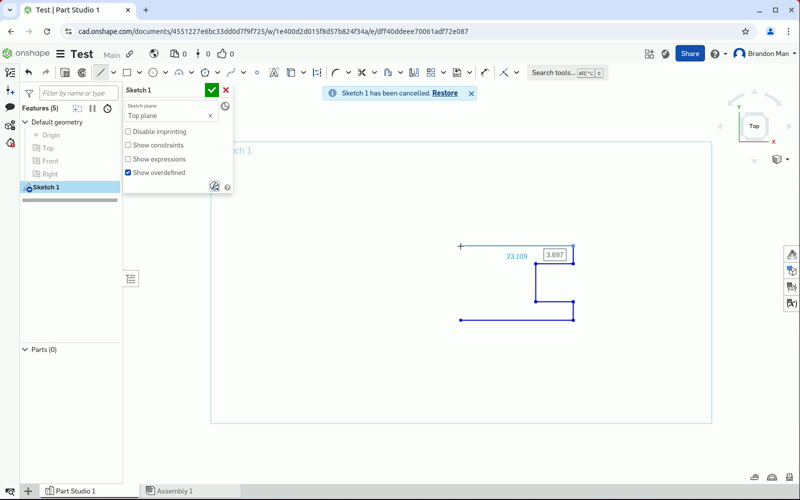
key_up(shift)
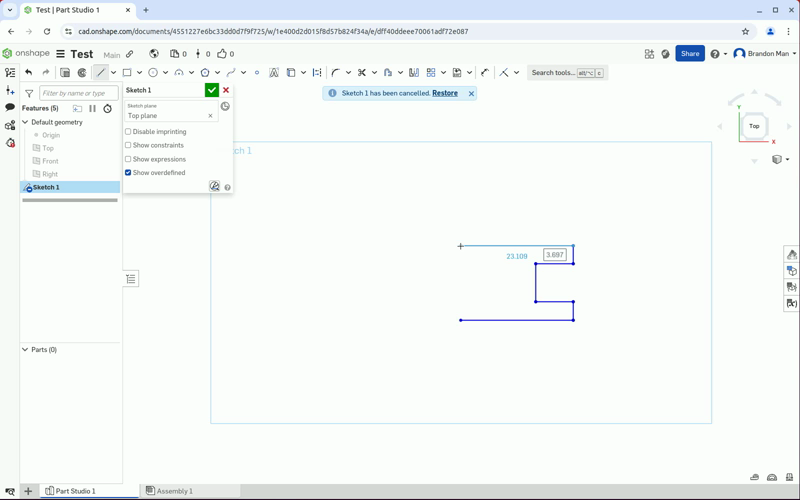
key_down(shift)
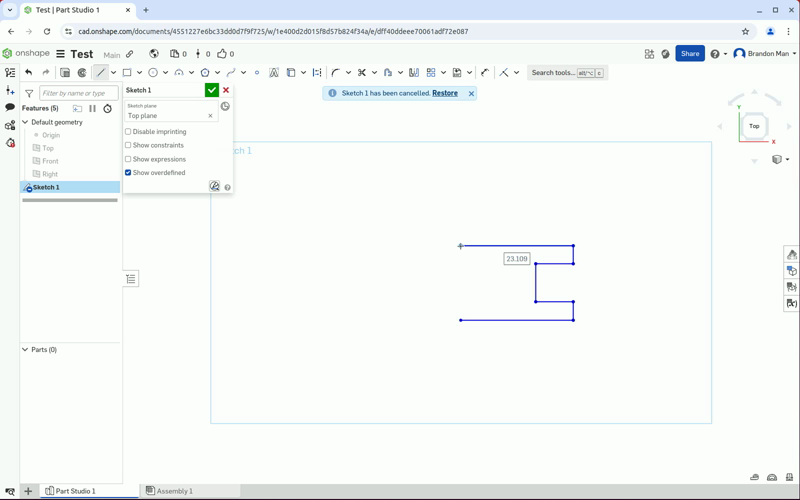
mouse_move(460, 320)
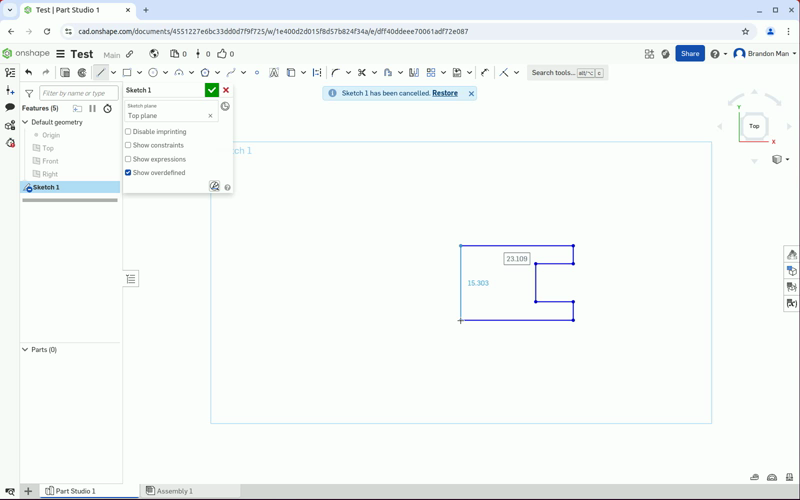
key_up(shift)
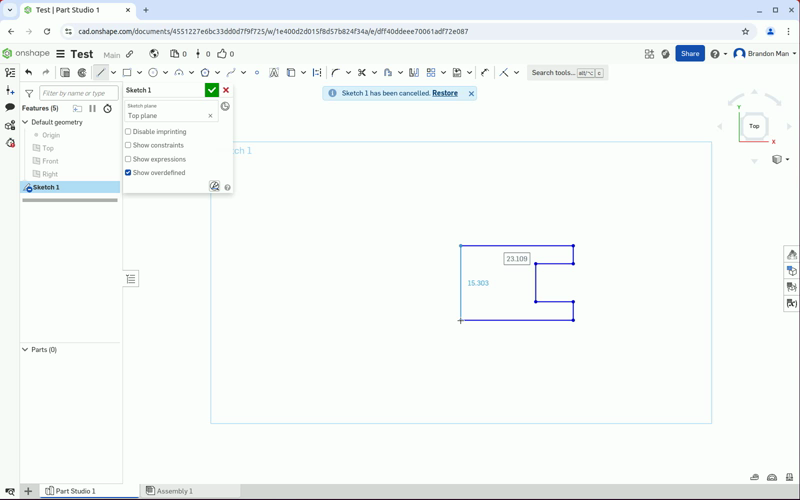
click(460, 320)
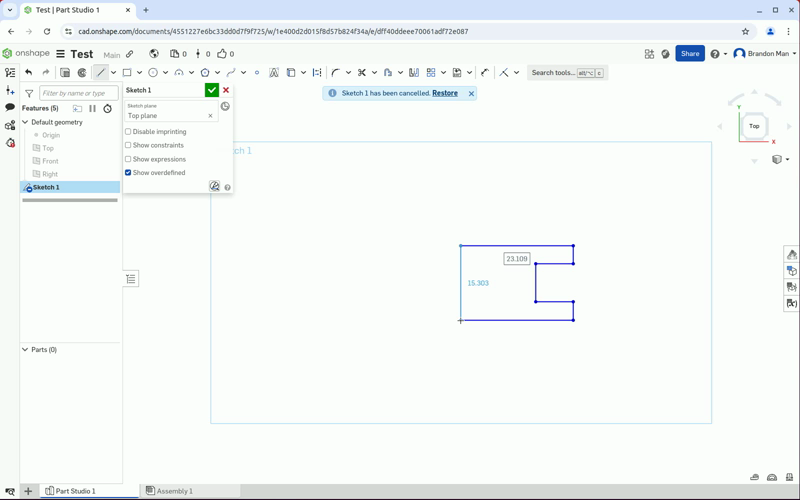
key(esc)
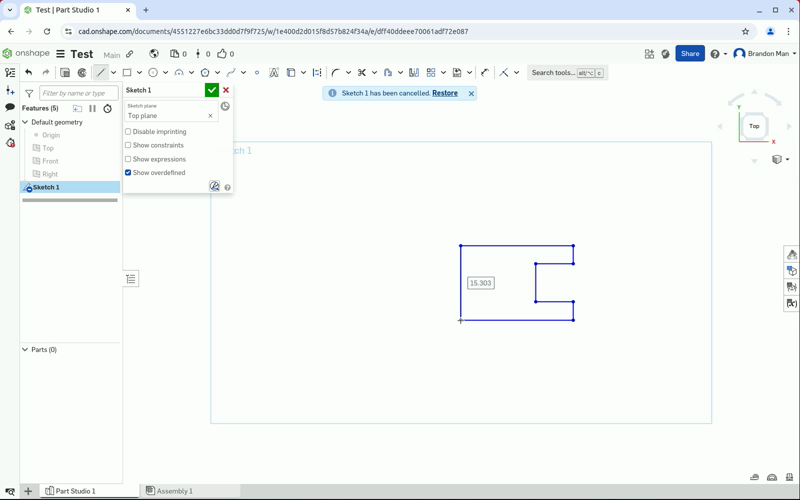
mouse_move(494, 265)
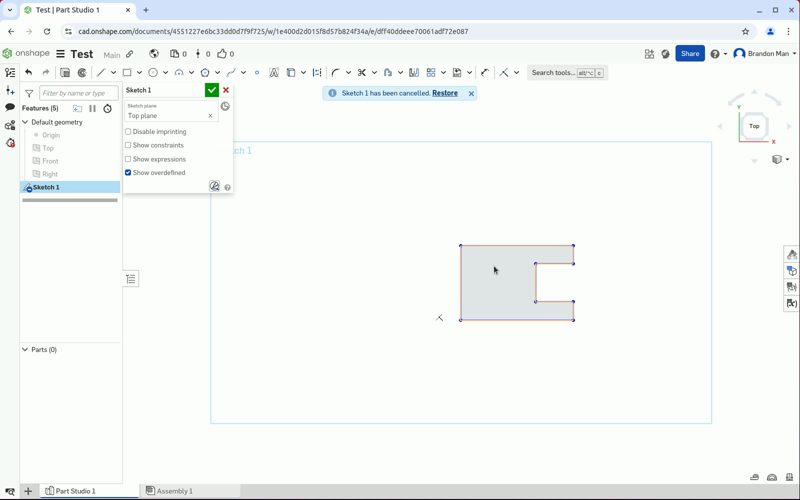
click(494, 265)
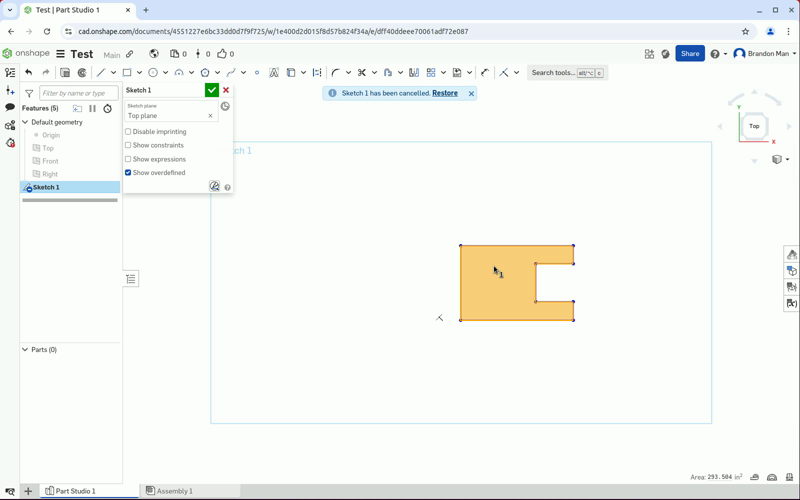
mouse_move(73, 352)
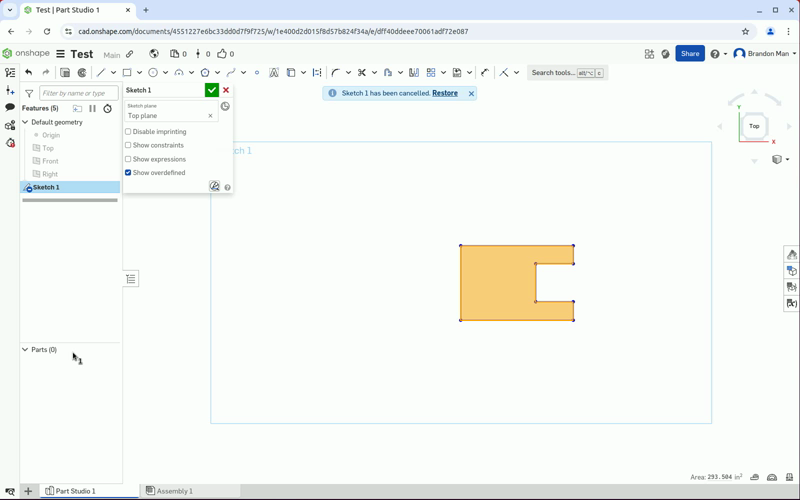
key(shift+y)
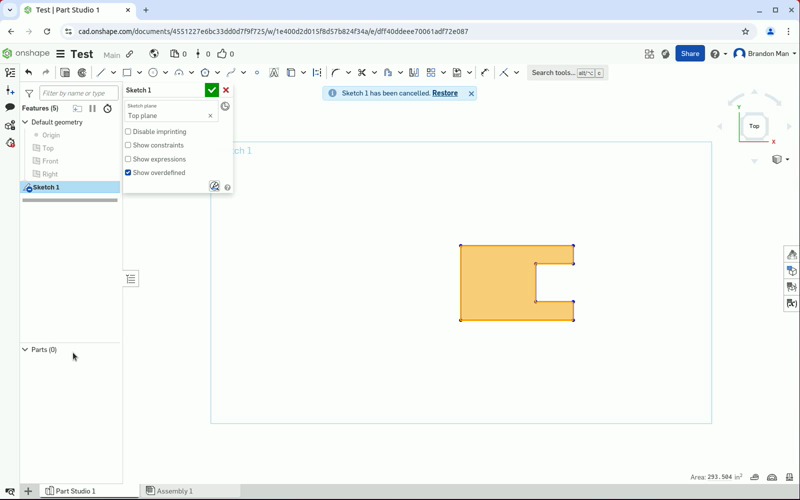
key(shift+e)
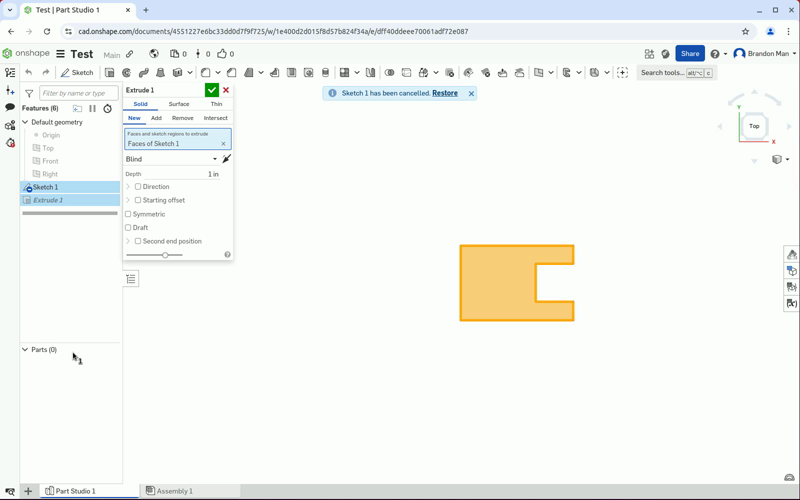
mouse_move(143, 106)
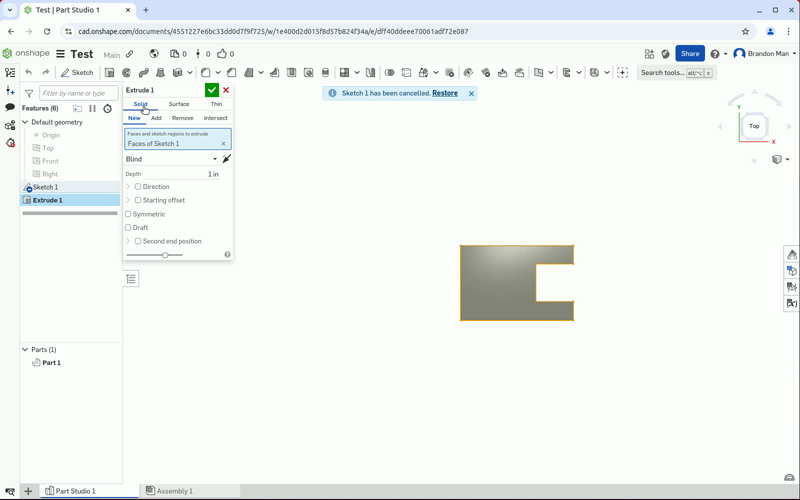
click(143, 106)
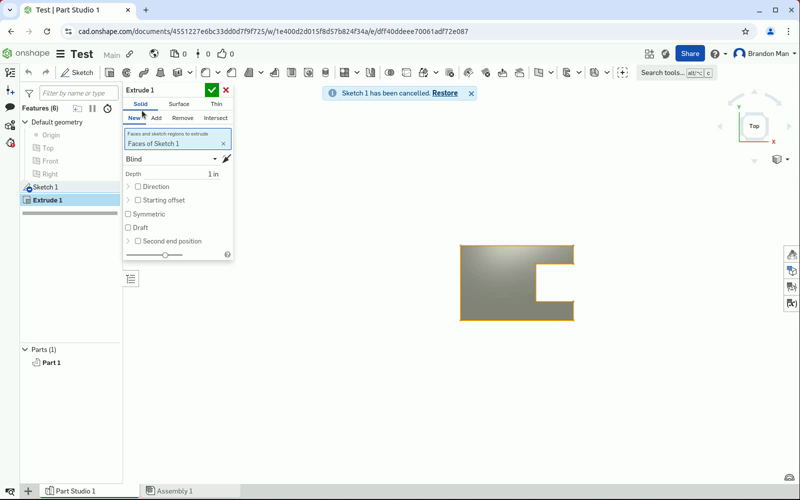
mouse_move(137, 120)
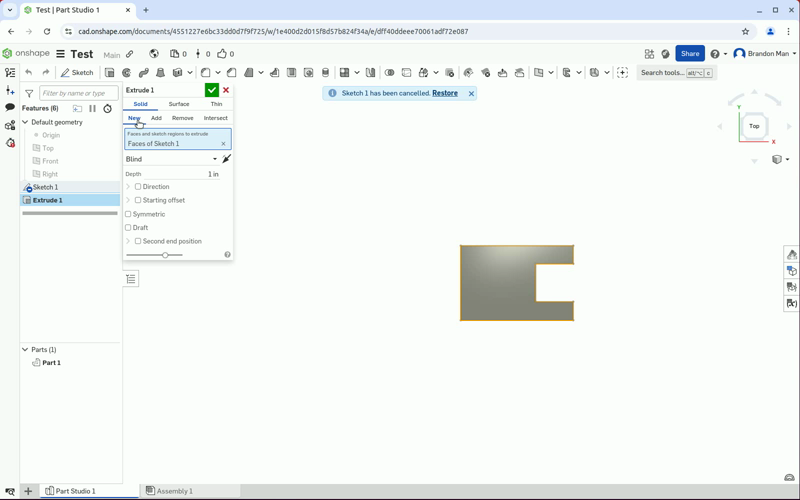
click(137, 120)
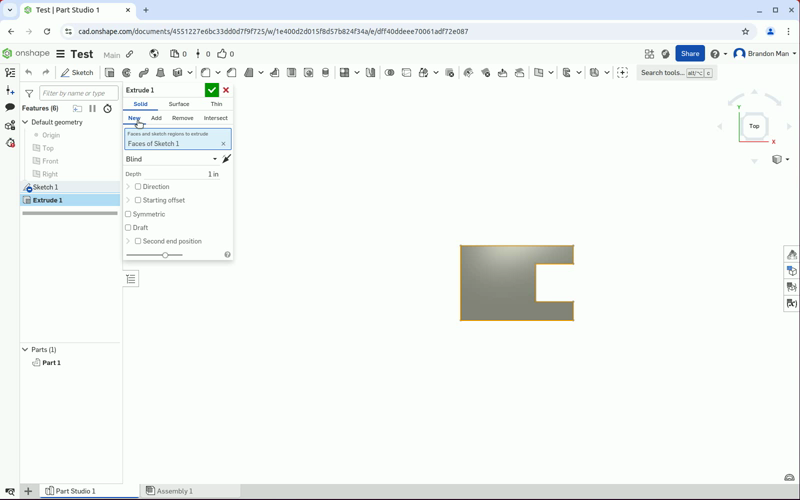
key(tab, 4)
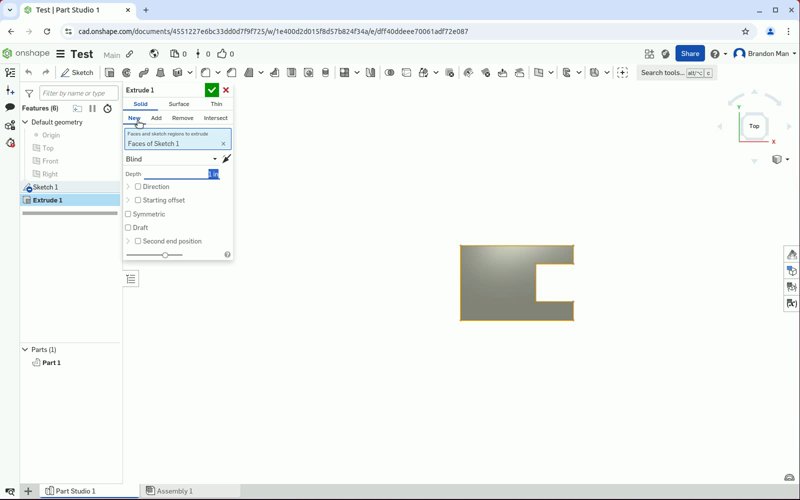
text(7.703)
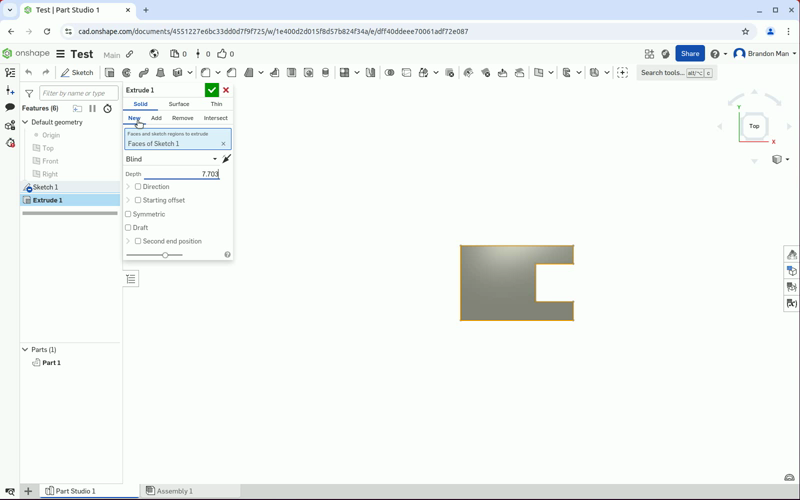
key(enter)
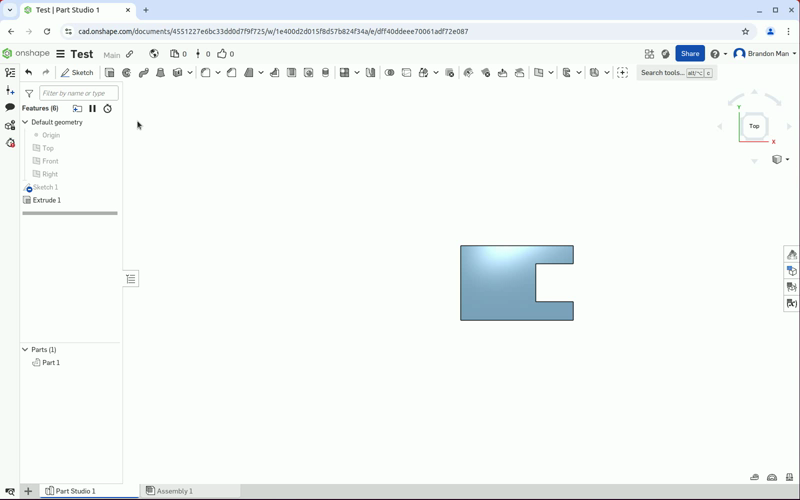
key(shift+h)
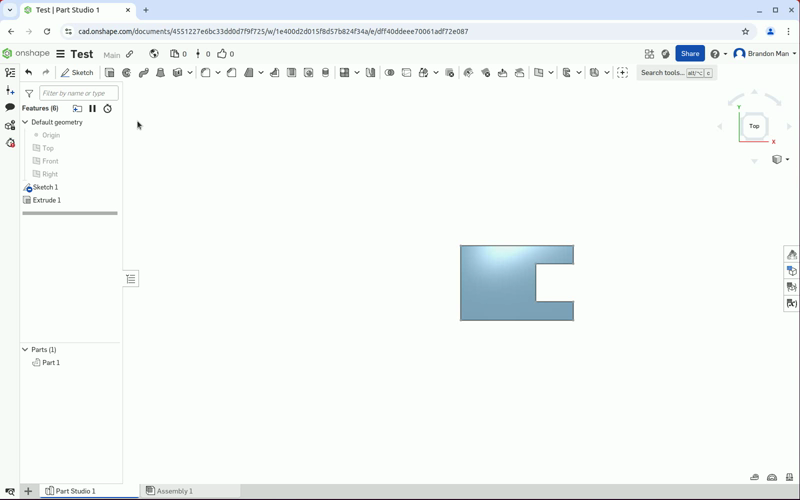
key(shift+h)
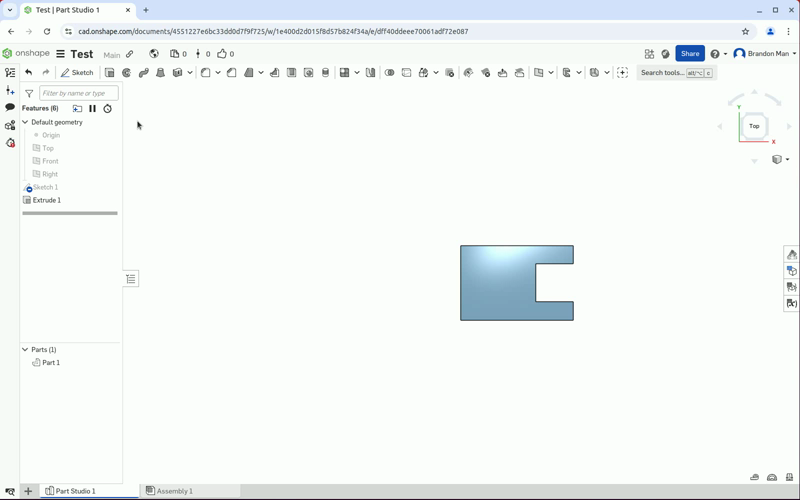
mouse_move(73, 189)
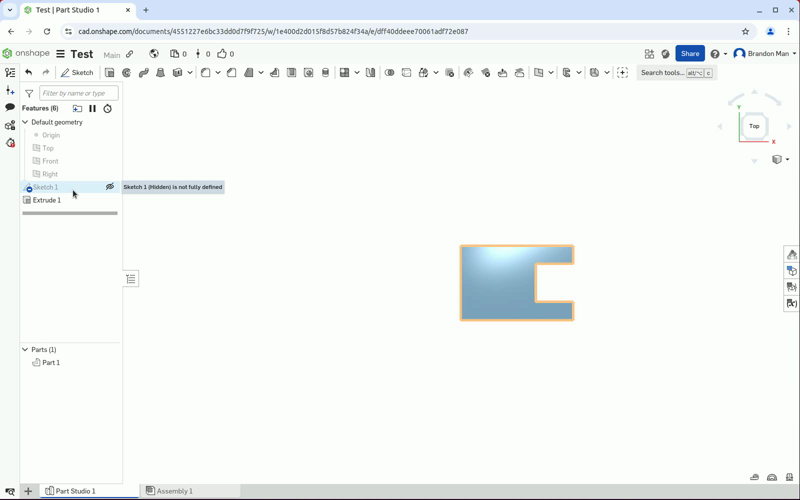
click(73, 189)
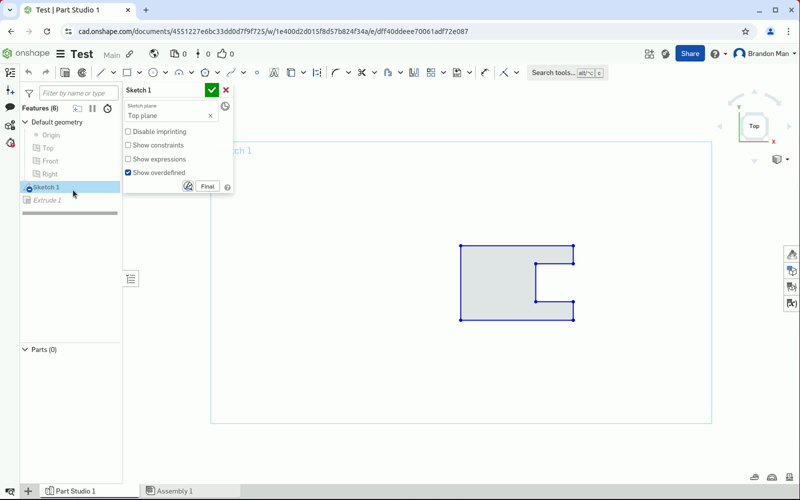
mouse_move(229, 92)
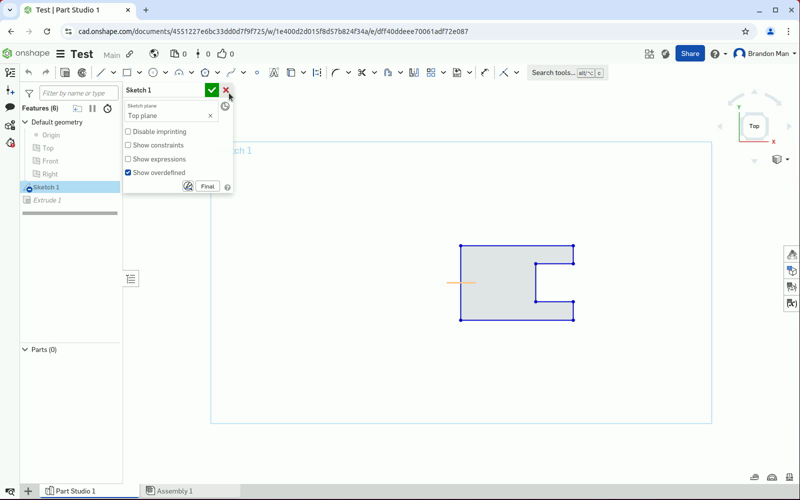
click(229, 92)
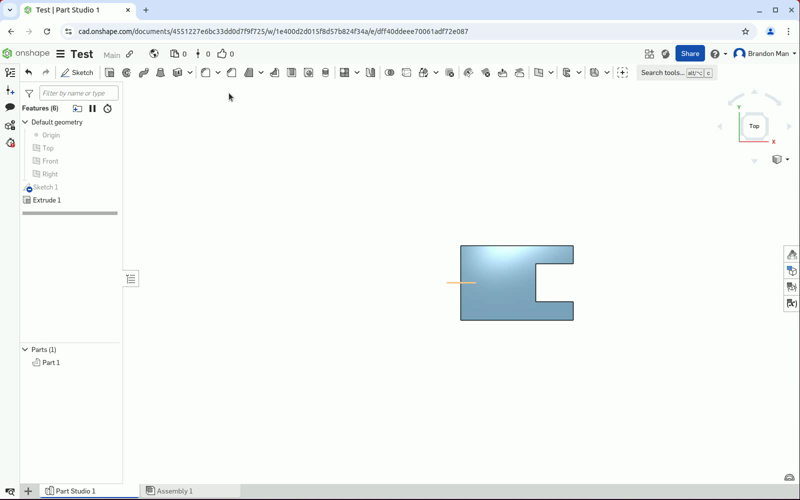
mouse_move(73, 352)
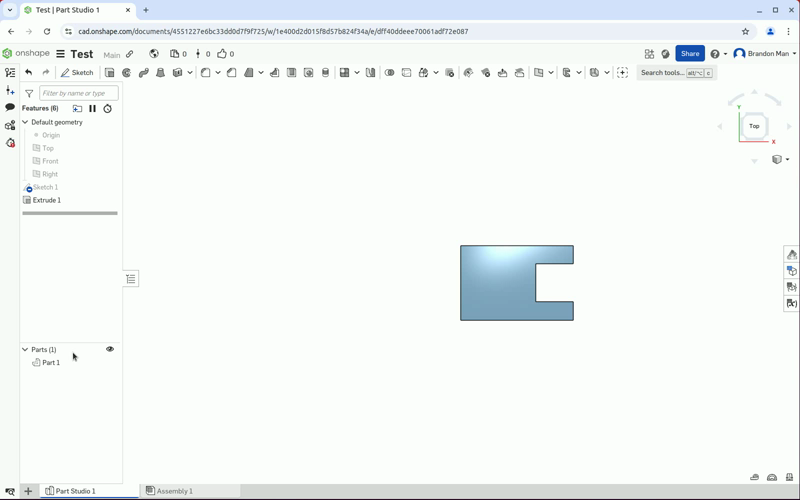
key(y)
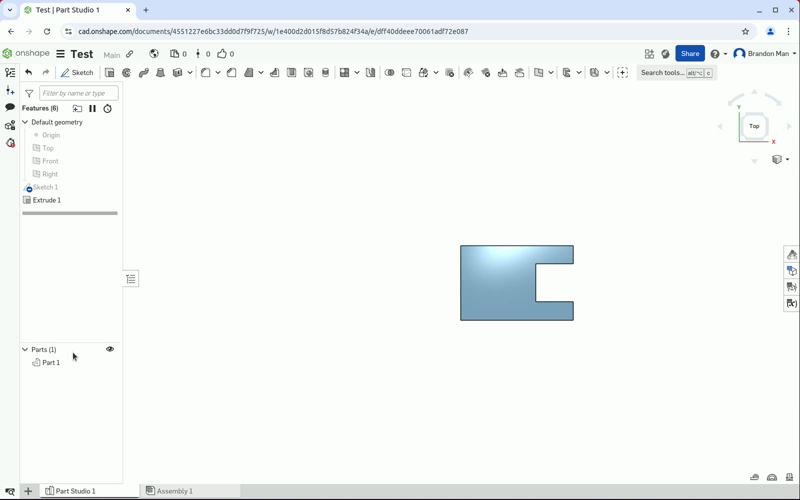
key(shift+p)
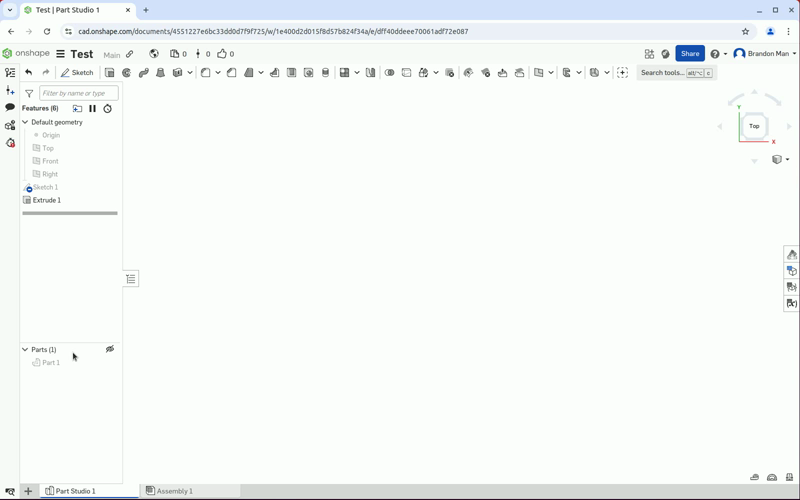
key(space)
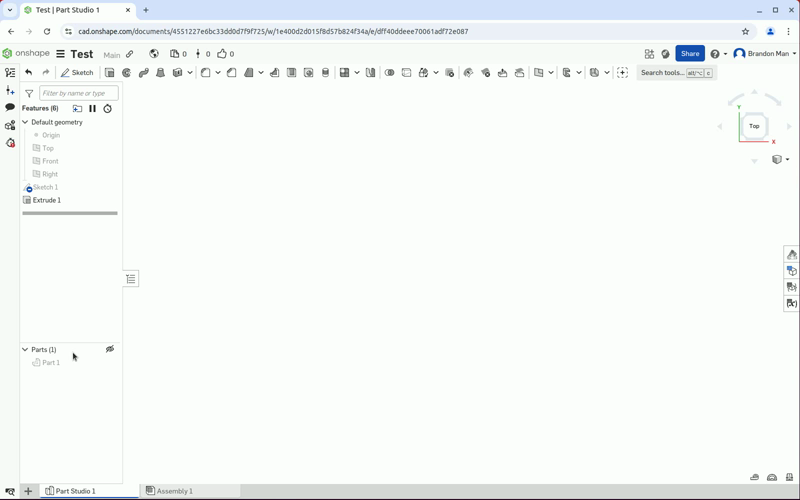
key_down(shift)
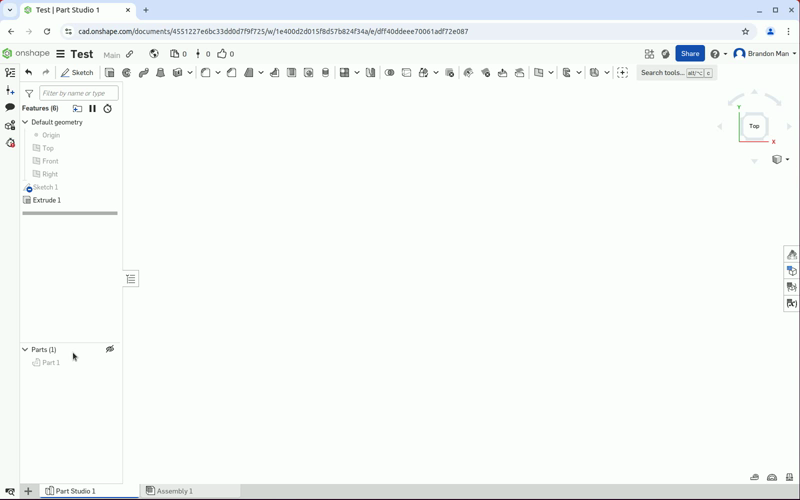
key(up)
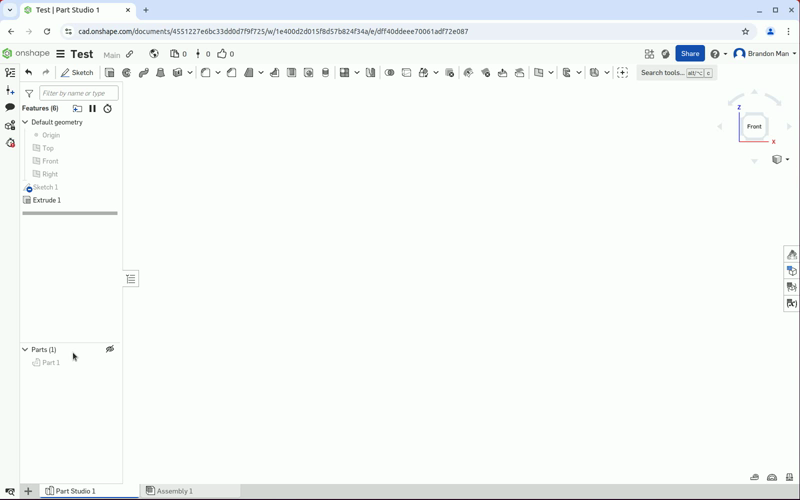
key_up(shift)
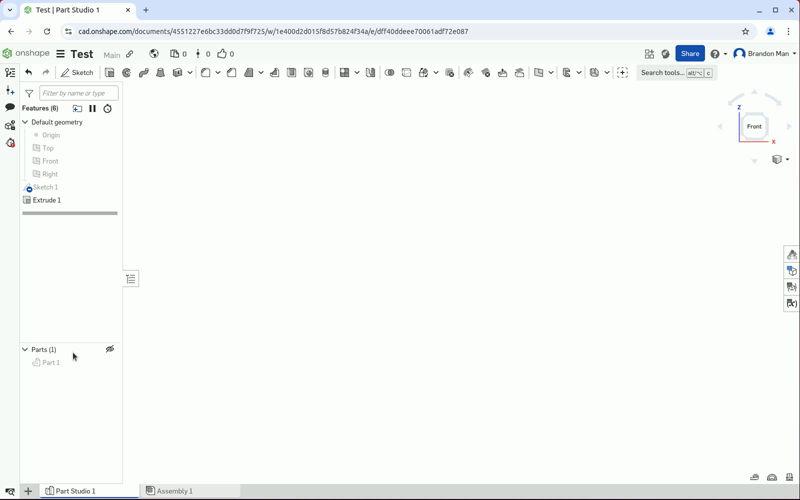
key(space)
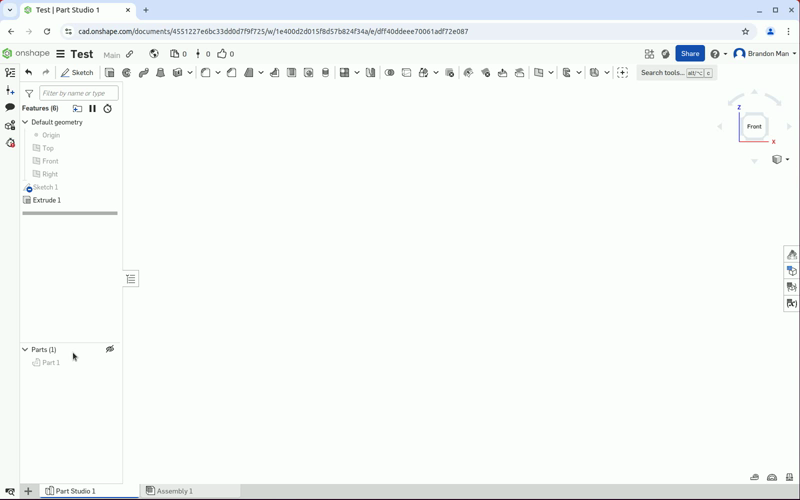
key_down(shift)
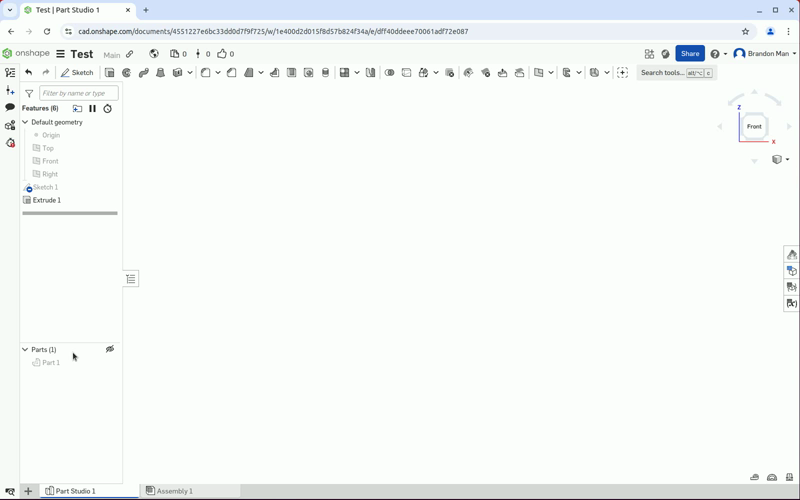
key(left)
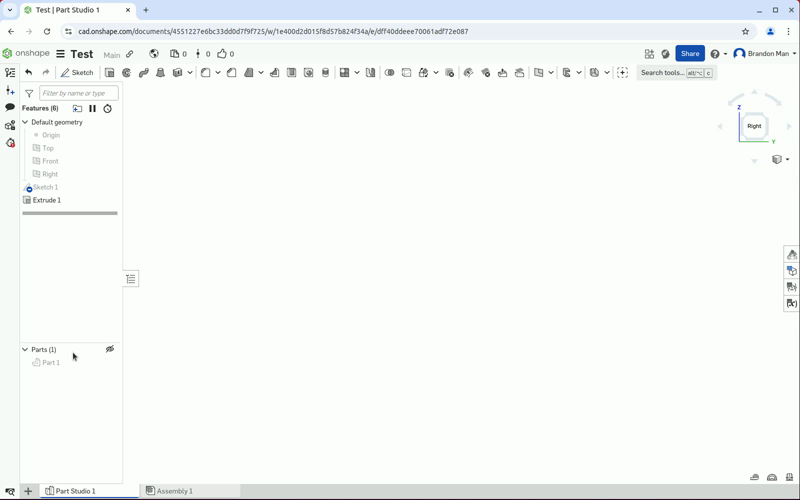
key_up(shift)
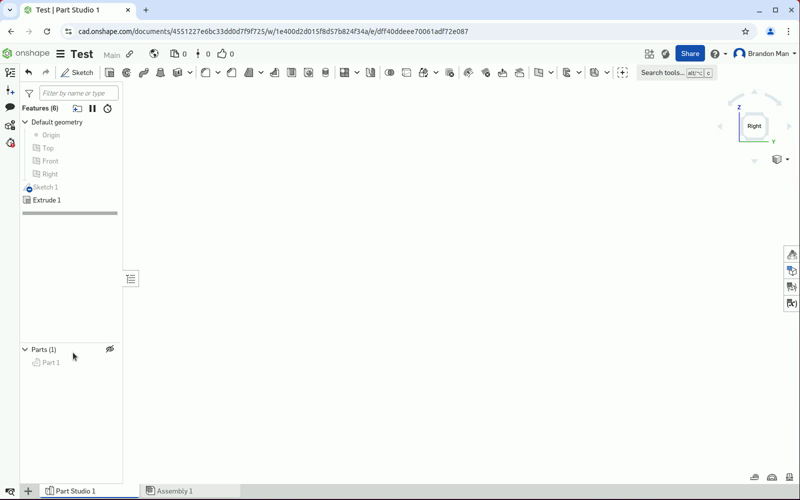
mouse_move(73, 352)
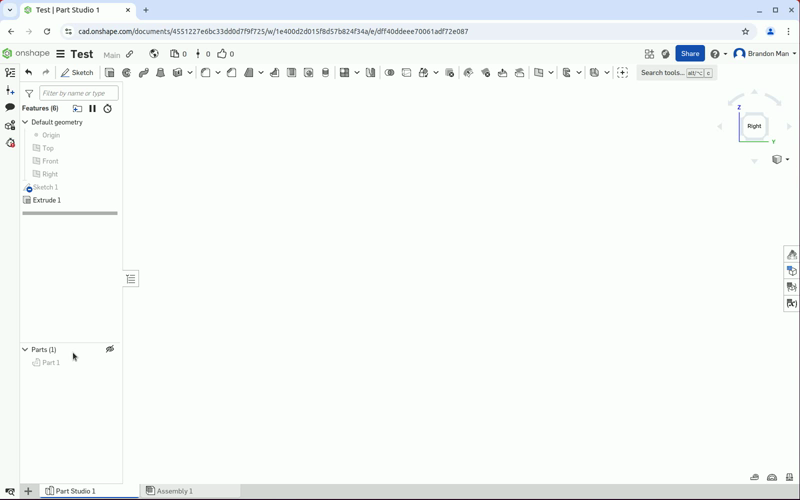
key(shift+y)
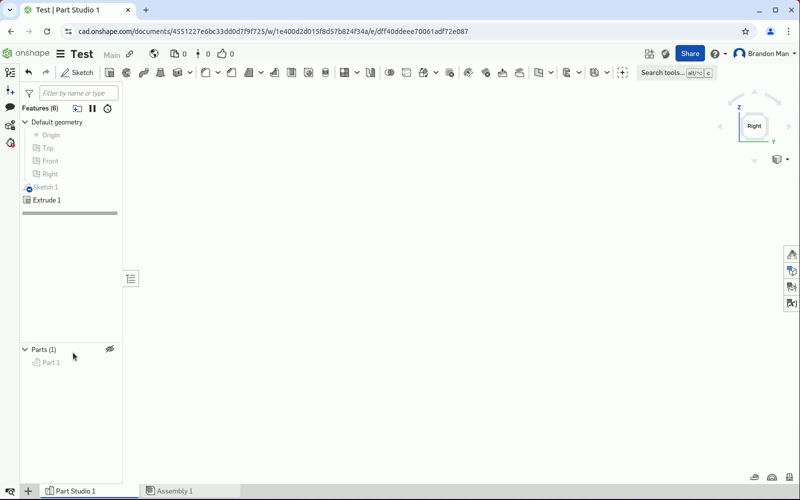
key(shift+s)
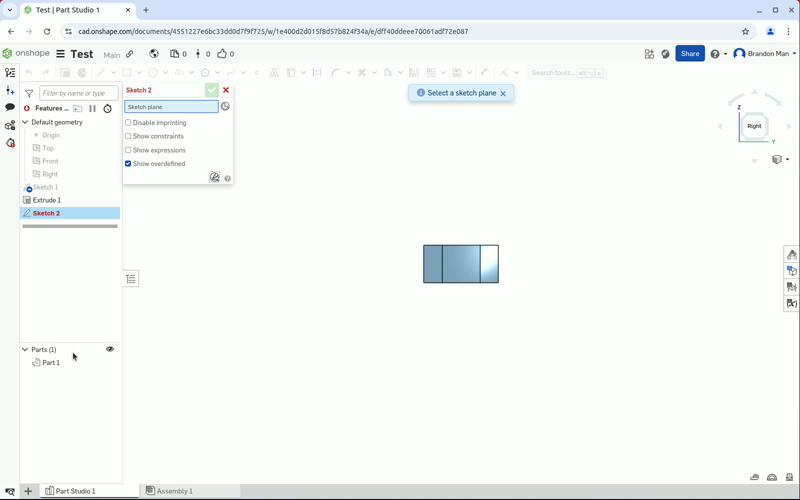
mouse_move(73, 176)
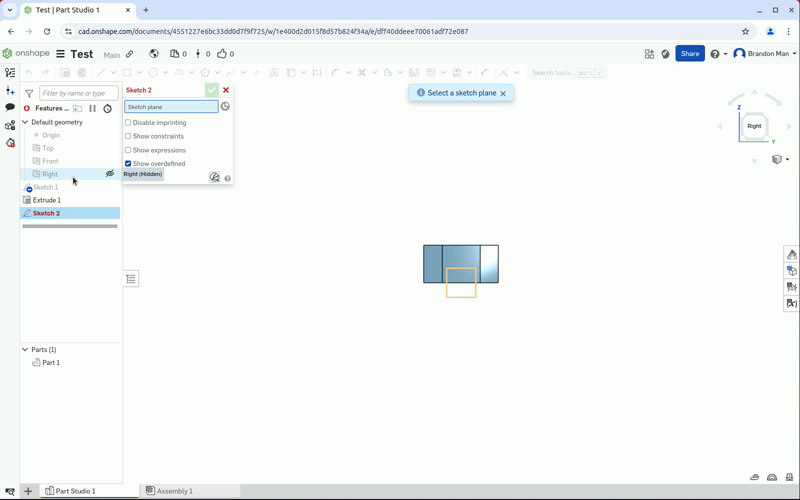
click(73, 176)
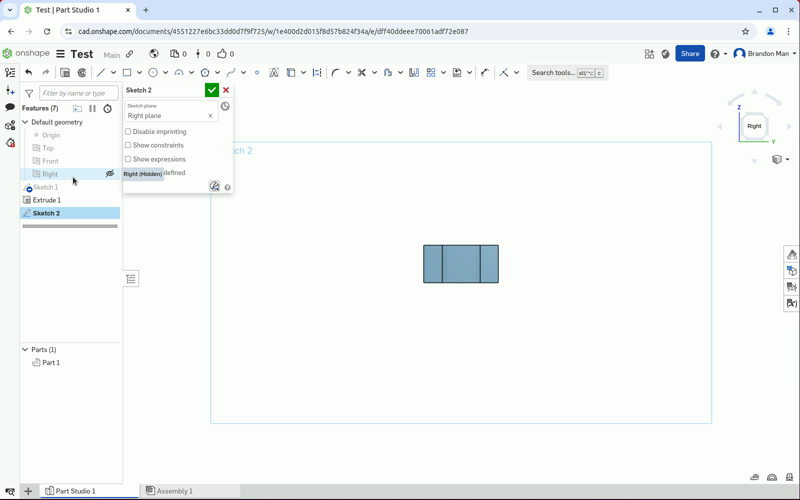
mouse_move(73, 352)
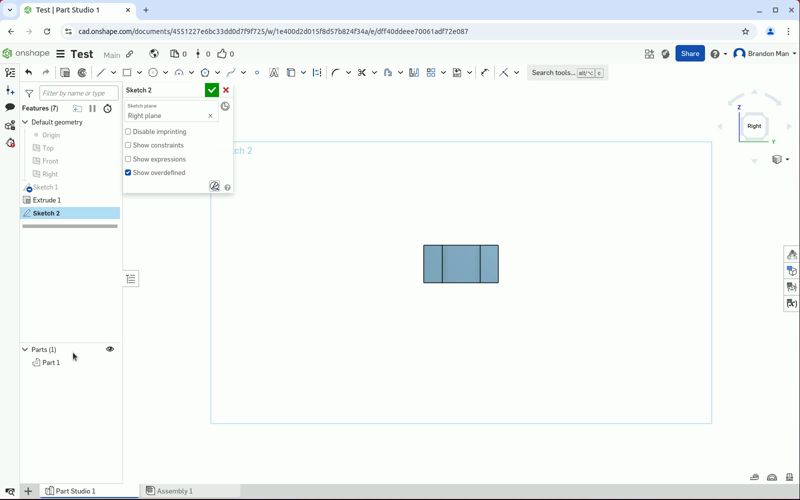
key(y)
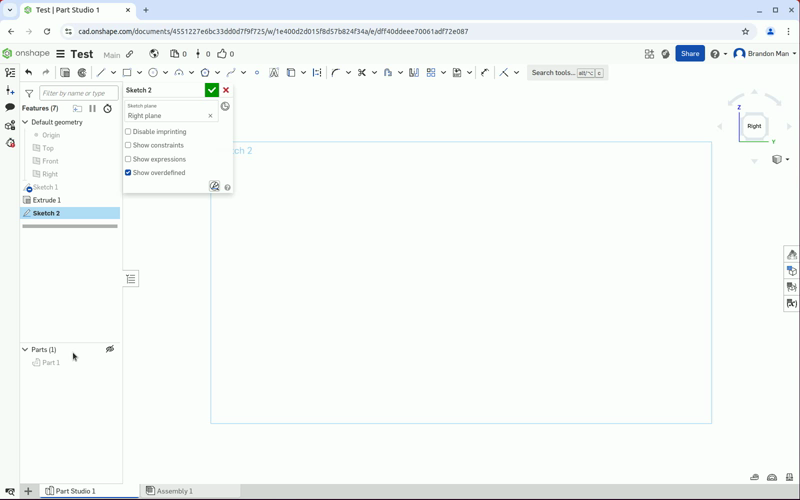
key(l)
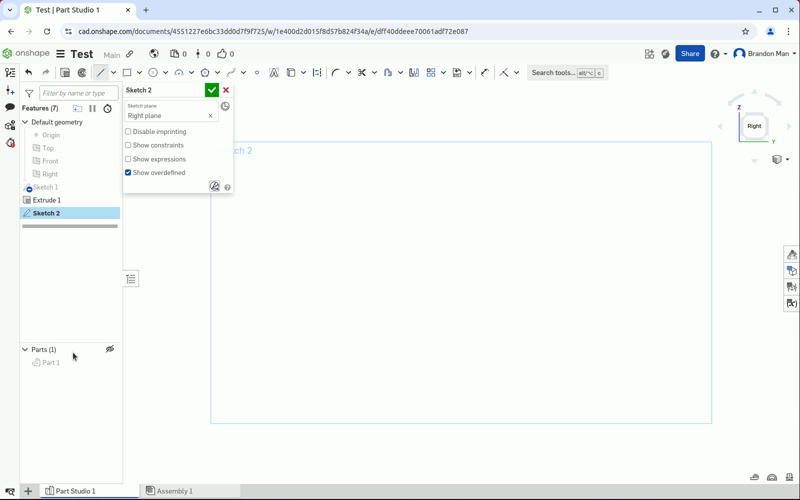
key_down(shift)
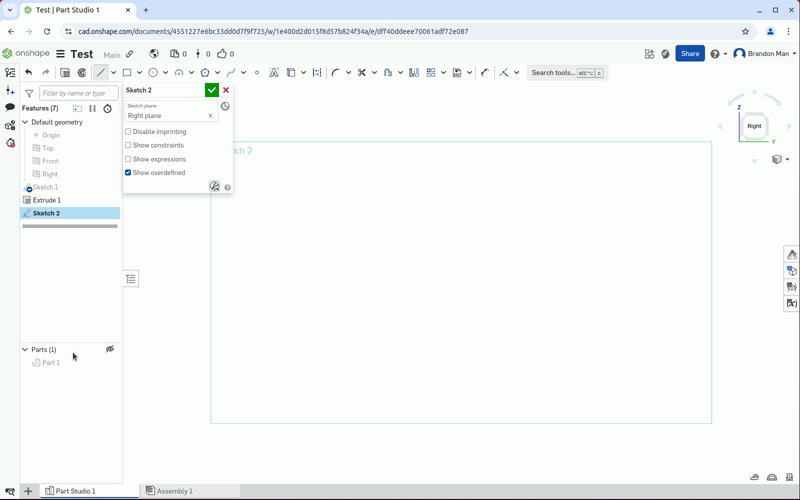
mouse_move(423, 245)
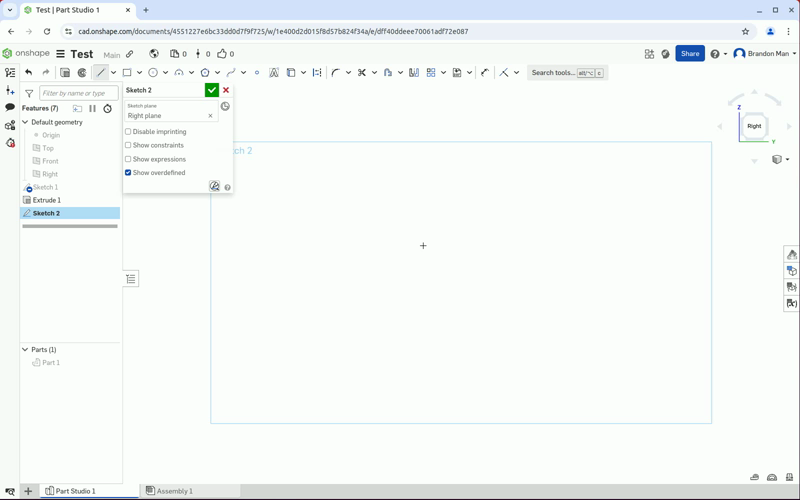
click(423, 245)
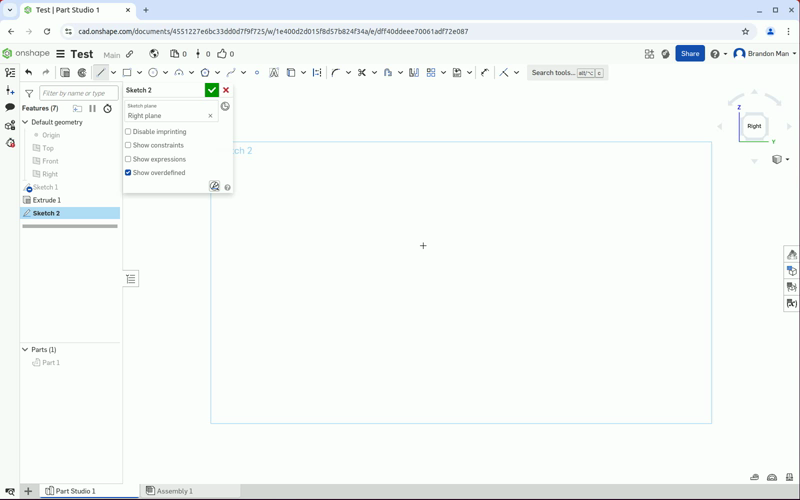
key_up(shift)
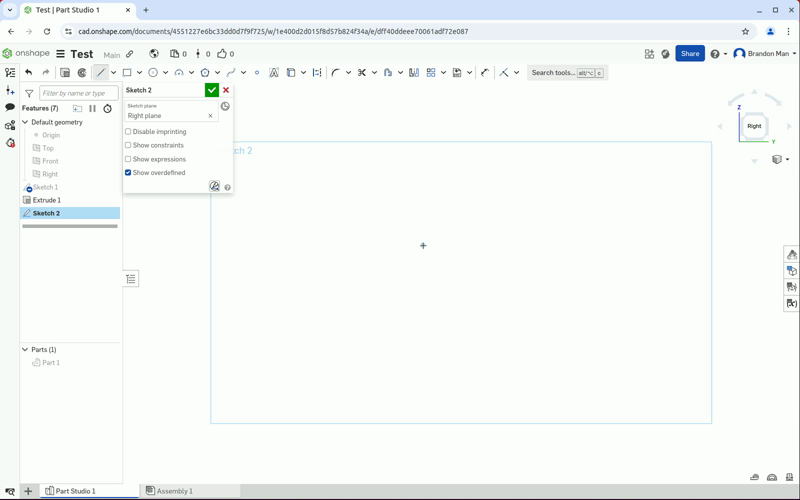
key_down(shift)
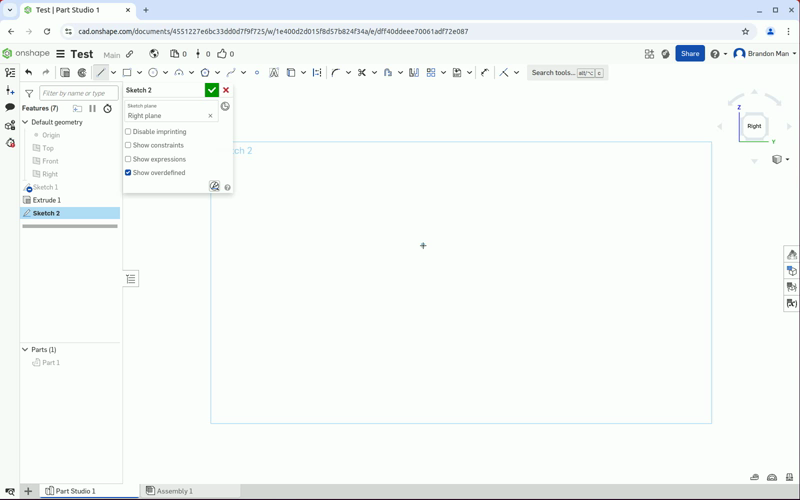
mouse_move(498, 245)
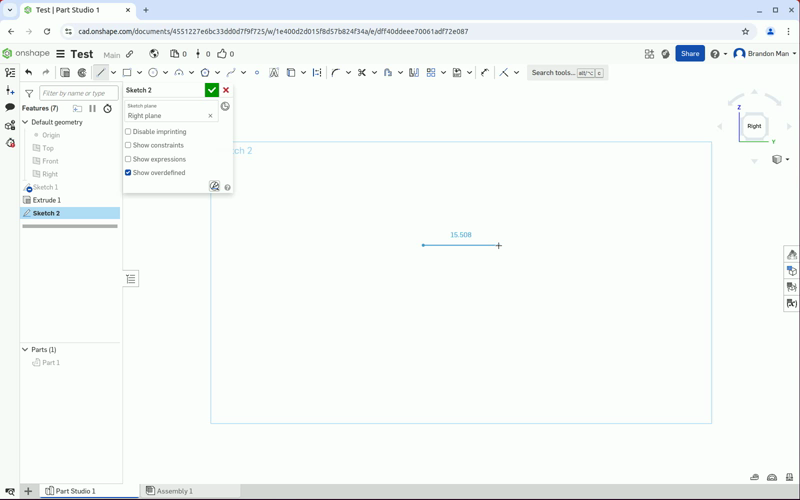
click(498, 245)
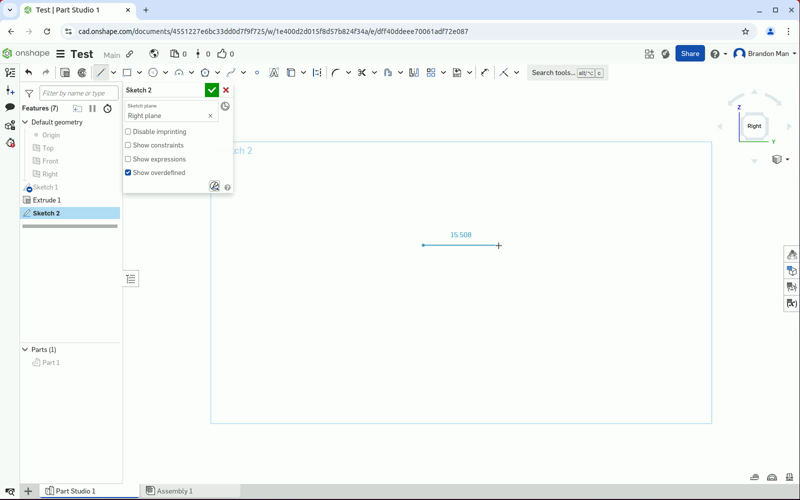
key_up(shift)
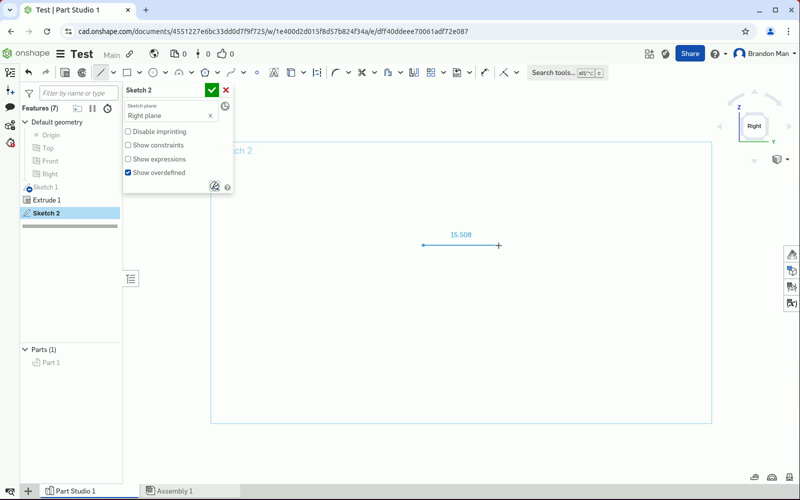
key_down(shift)
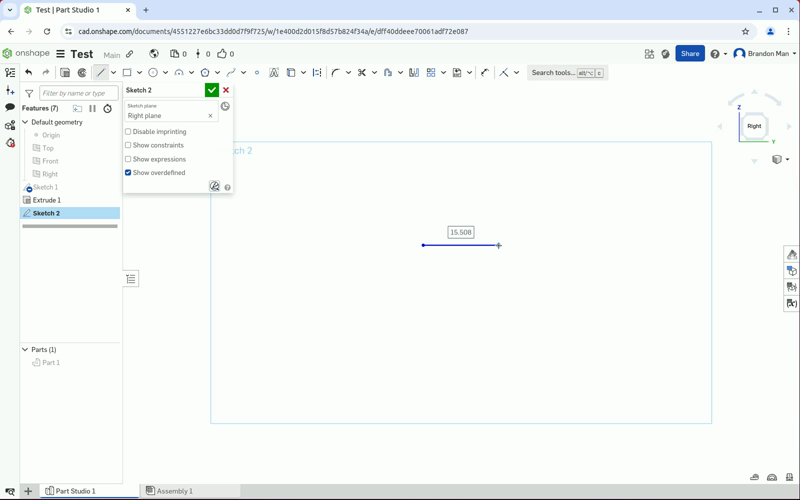
mouse_move(528, 245)
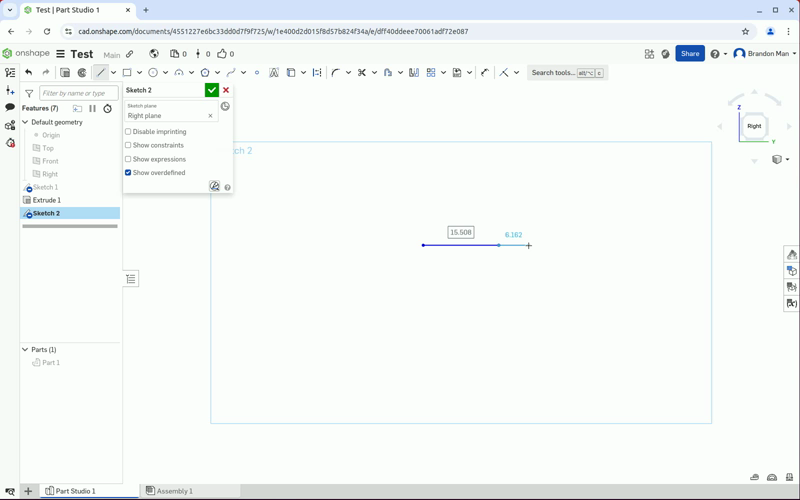
mouse_move(498, 207)
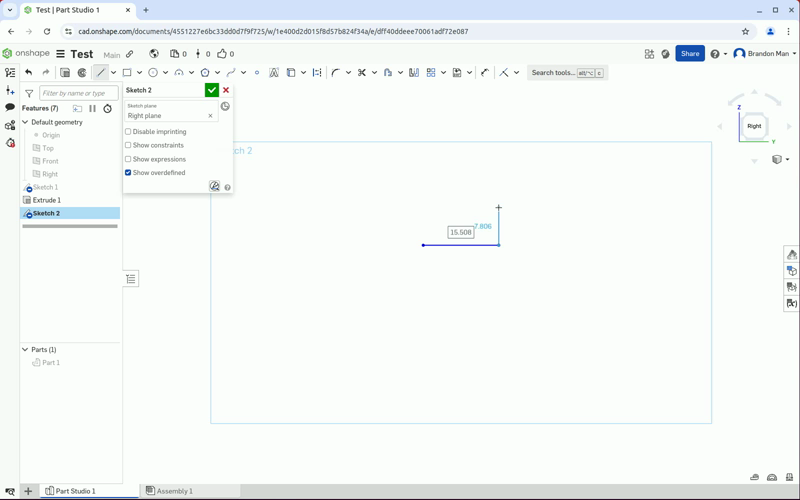
click(498, 207)
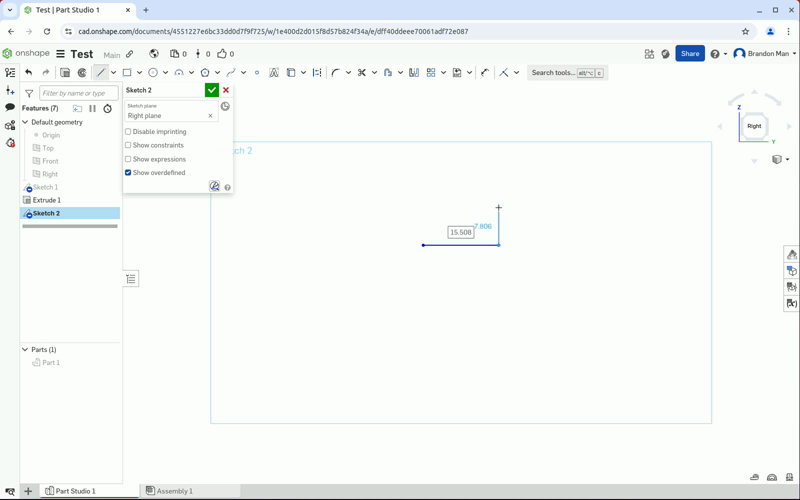
key_up(shift)
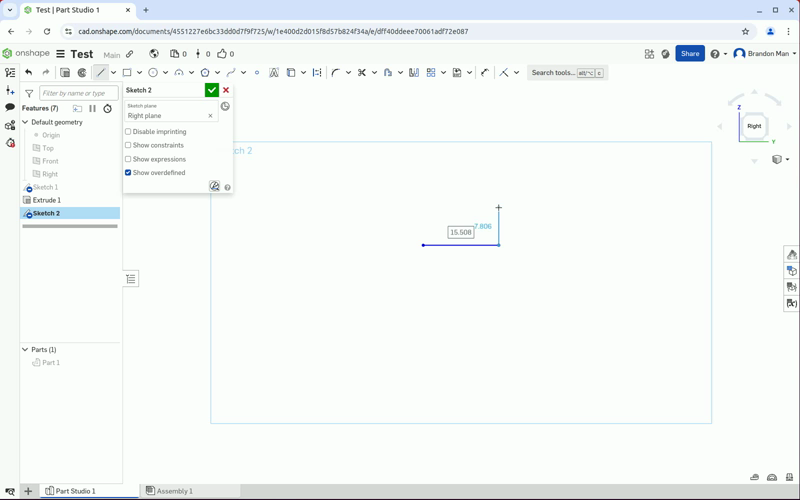
key_down(shift)
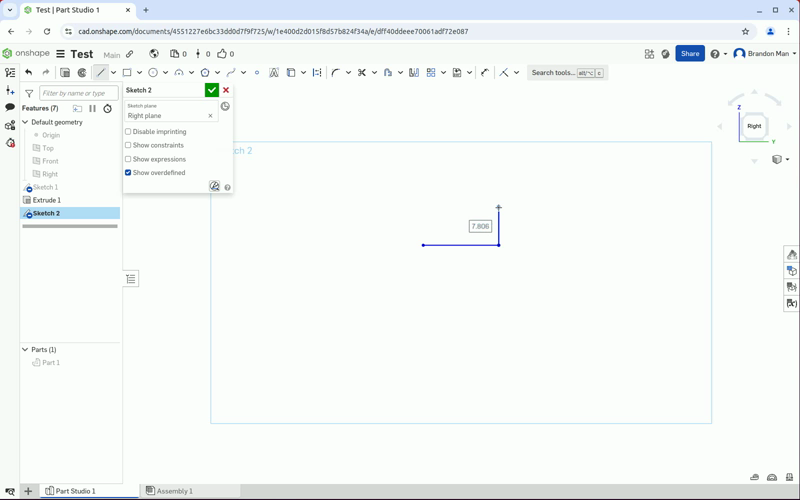
mouse_move(528, 207)
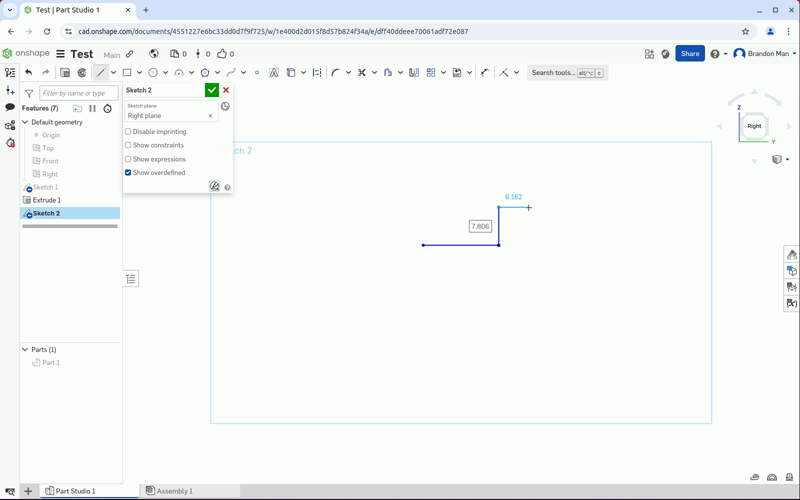
mouse_move(479, 207)
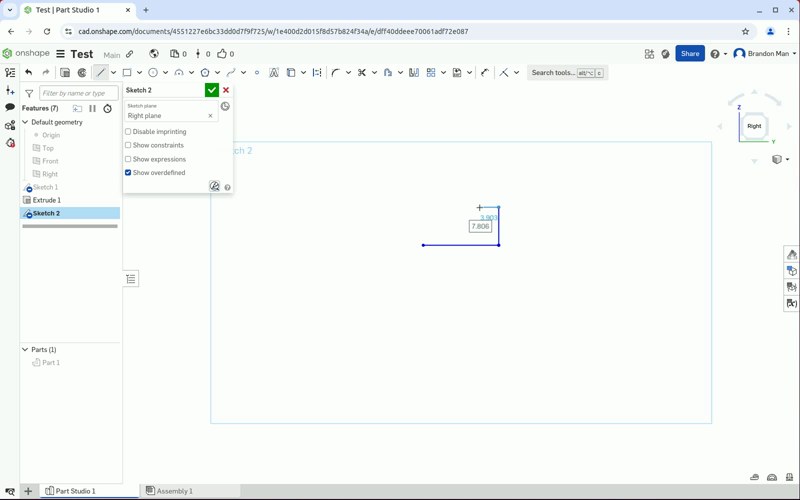
click(479, 207)
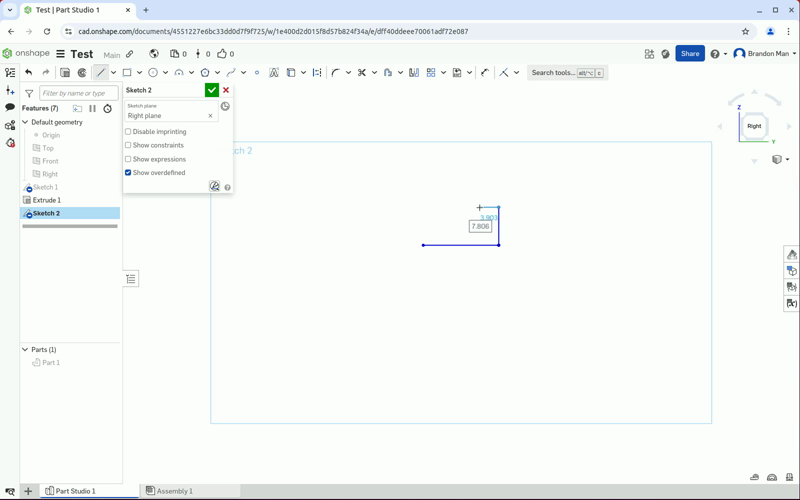
key_up(shift)
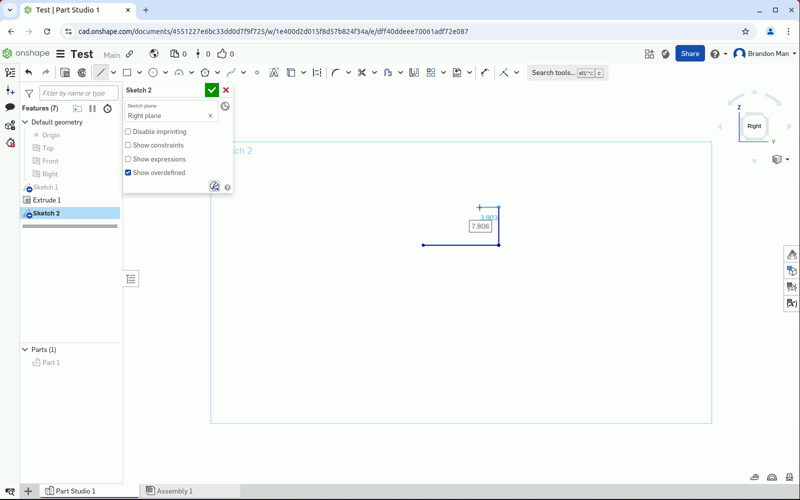
key_down(shift)
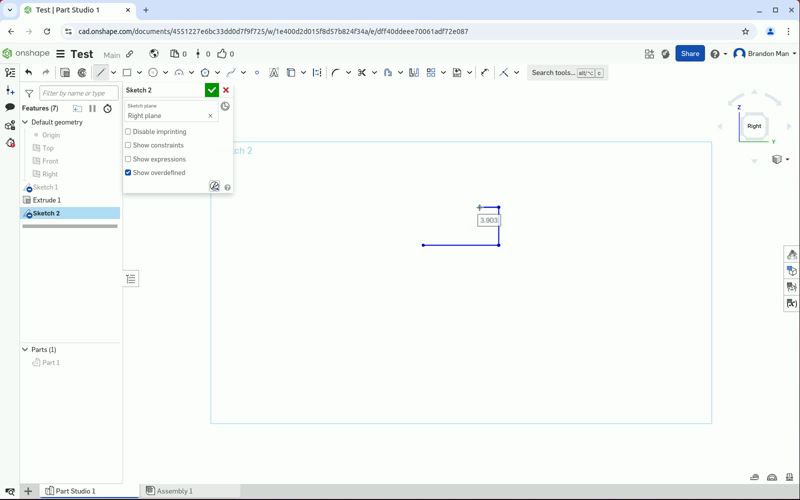
mouse_move(509, 207)
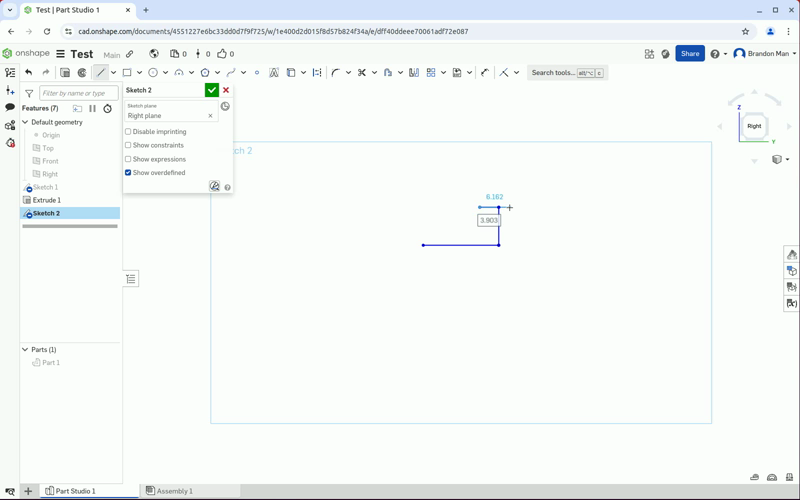
mouse_move(479, 226)
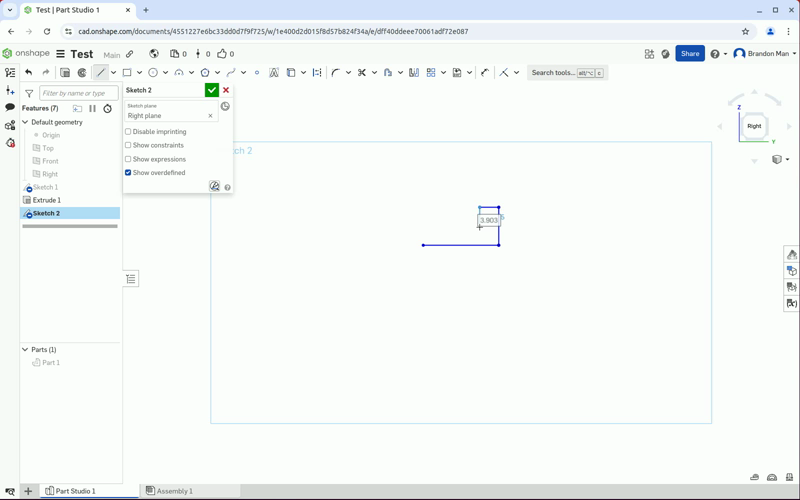
click(479, 226)
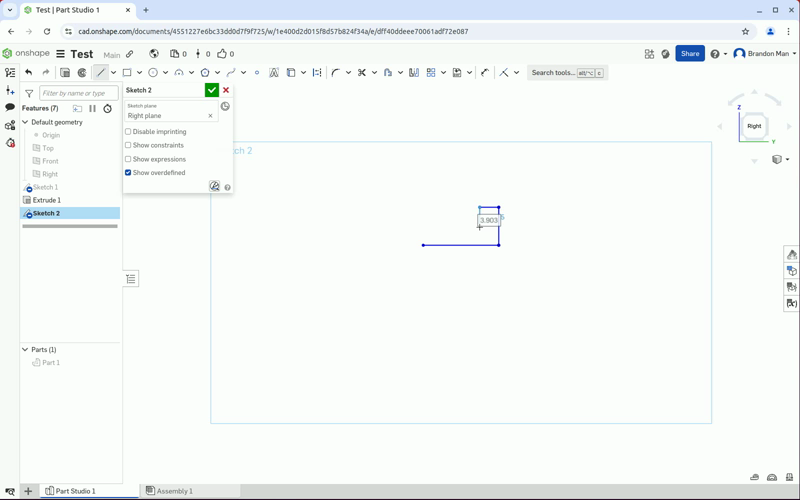
key_up(shift)
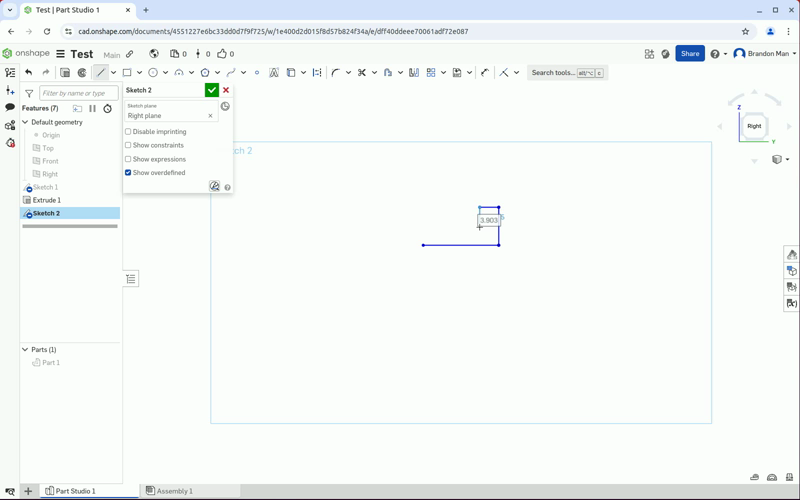
key_down(shift)
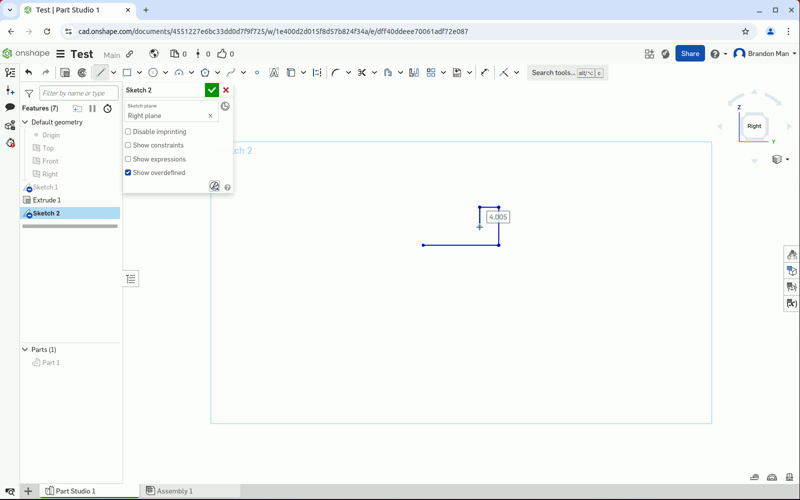
mouse_move(509, 226)
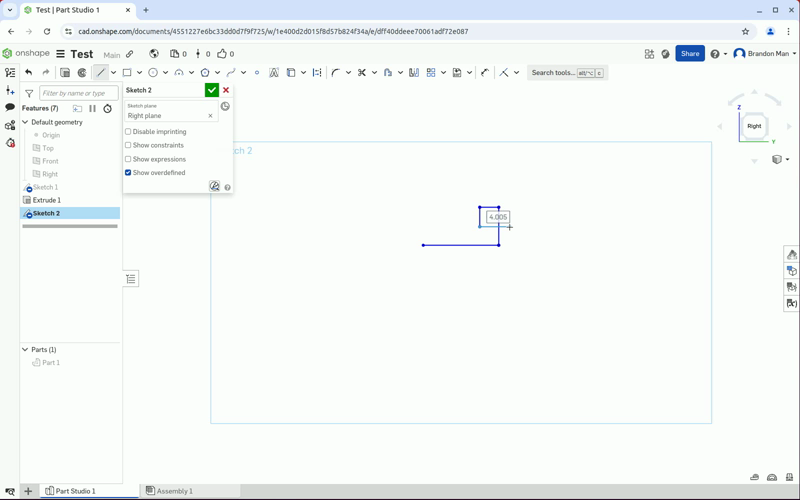
mouse_move(442, 226)
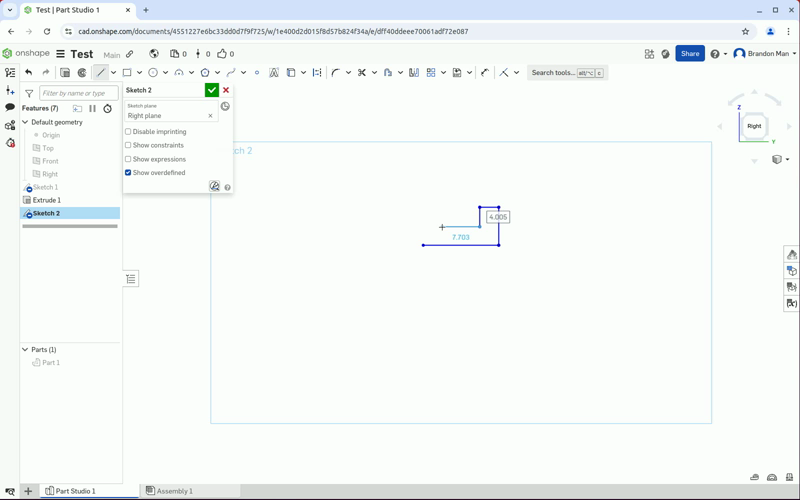
click(442, 226)
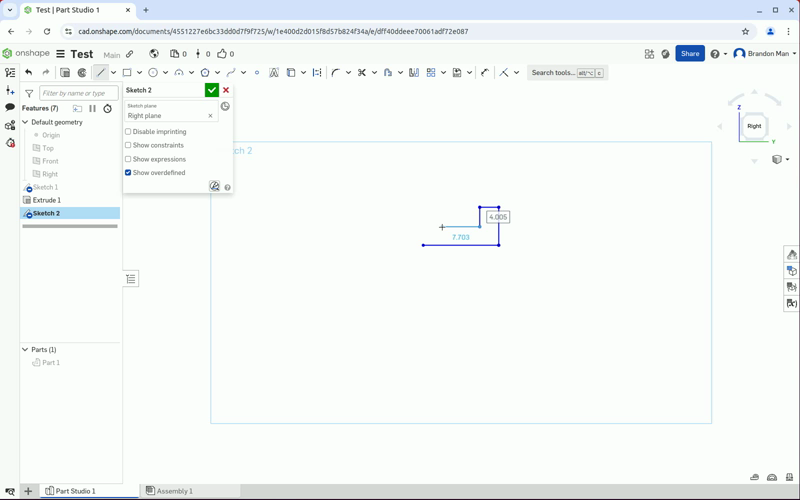
key_up(shift)
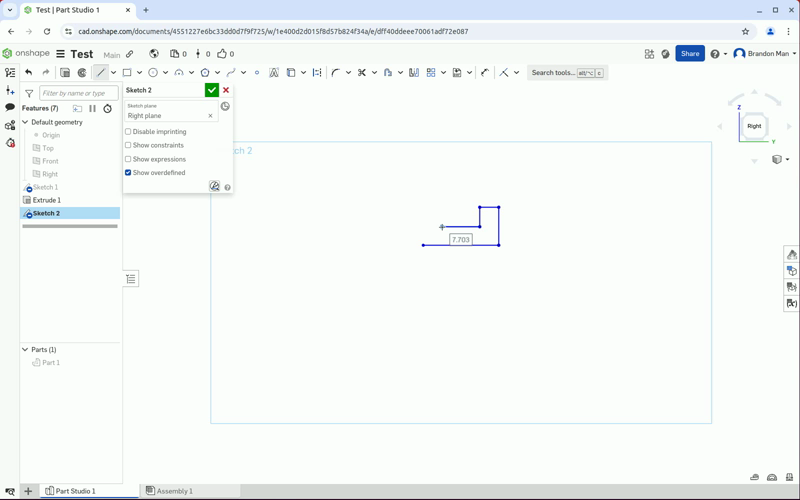
key_down(shift)
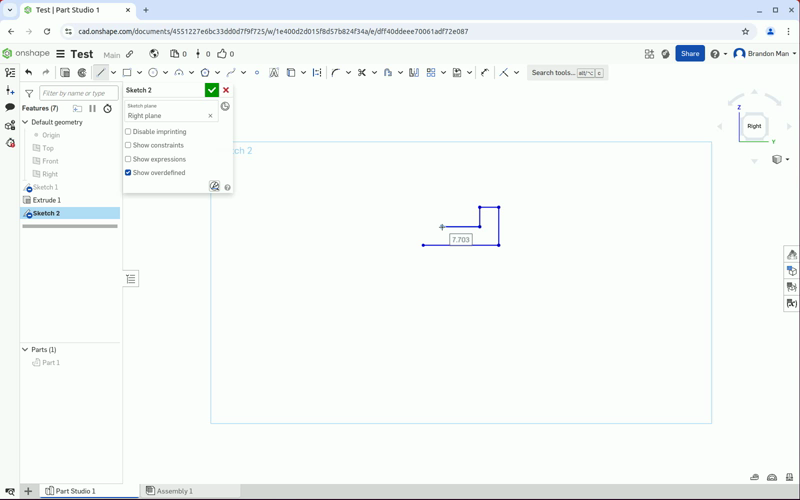
mouse_move(472, 226)
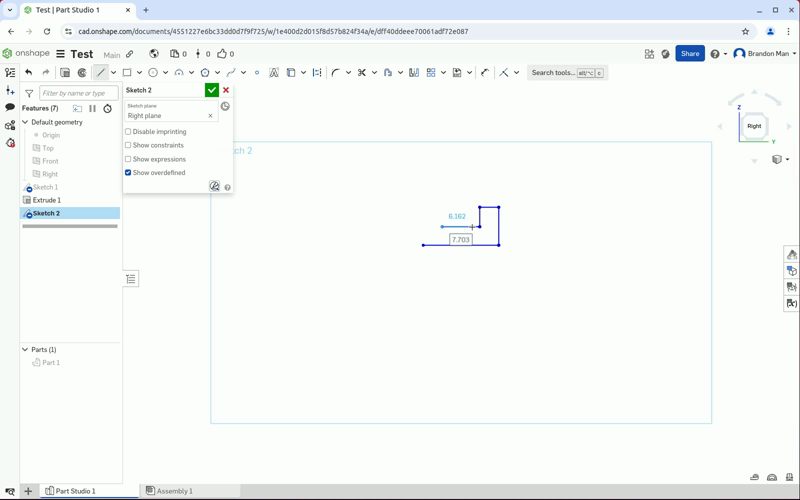
mouse_move(442, 207)
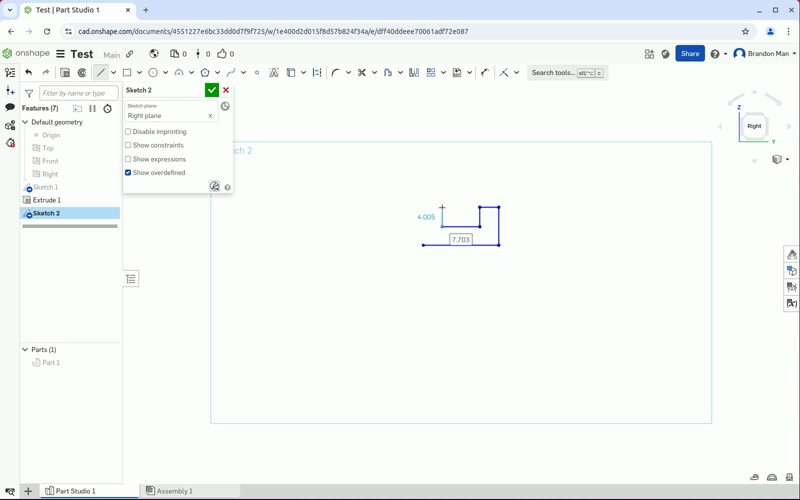
click(442, 207)
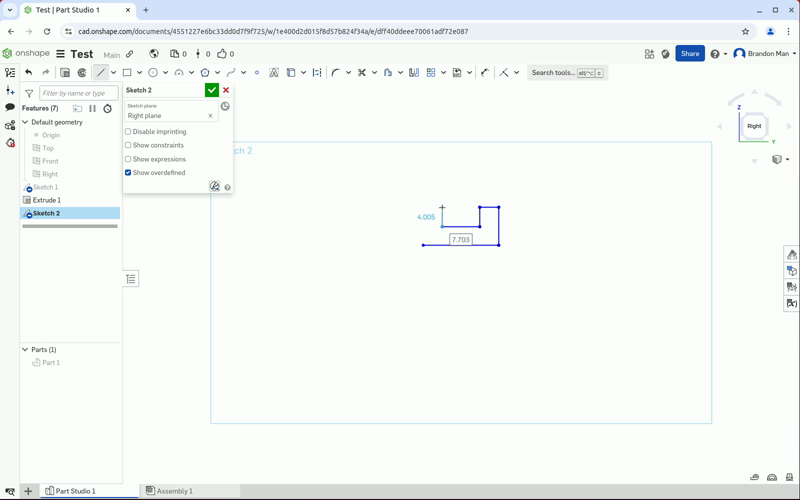
key_up(shift)
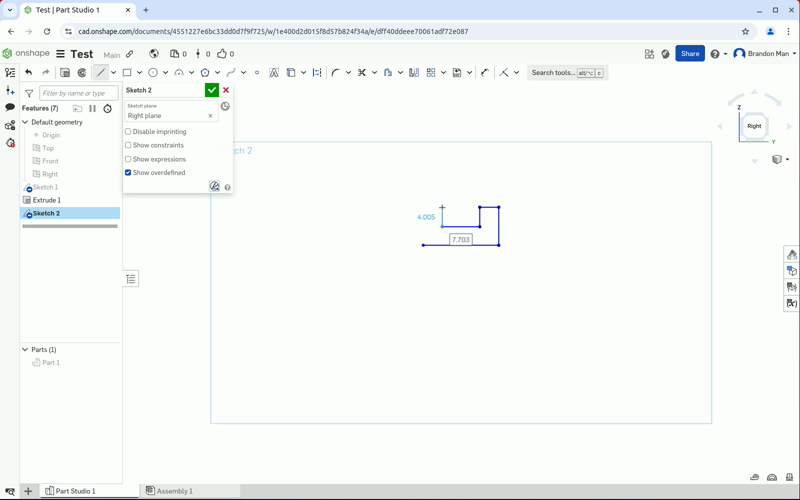
key_down(shift)
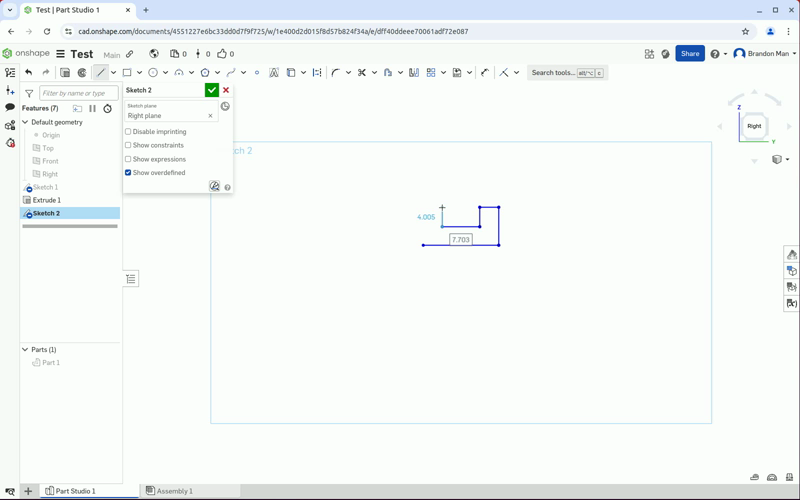
mouse_move(472, 207)
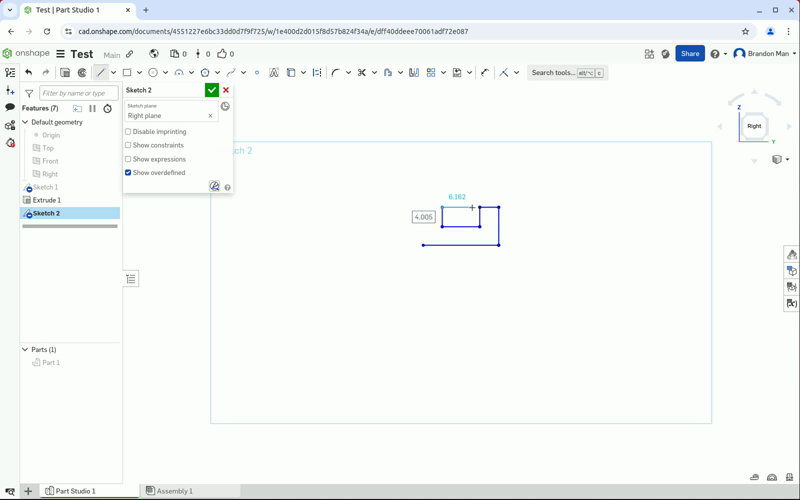
mouse_move(423, 207)
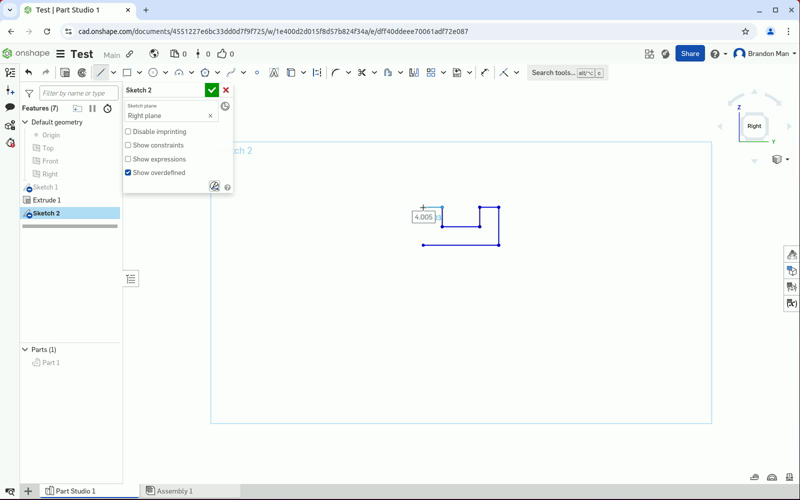
click(423, 207)
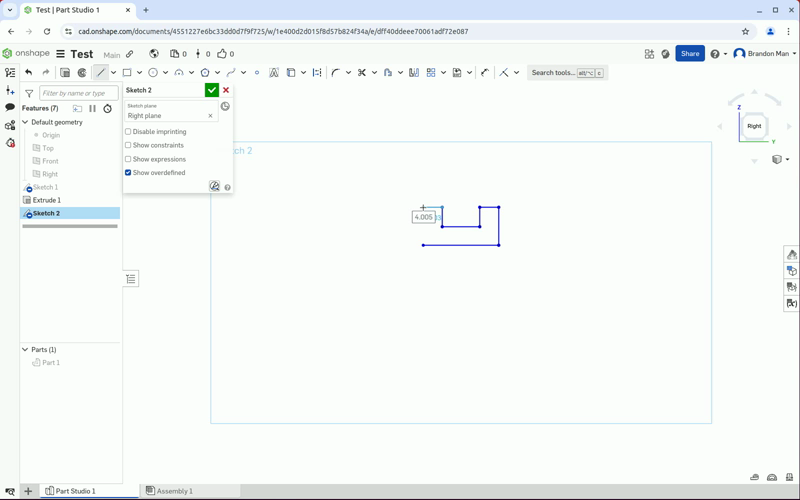
key_up(shift)
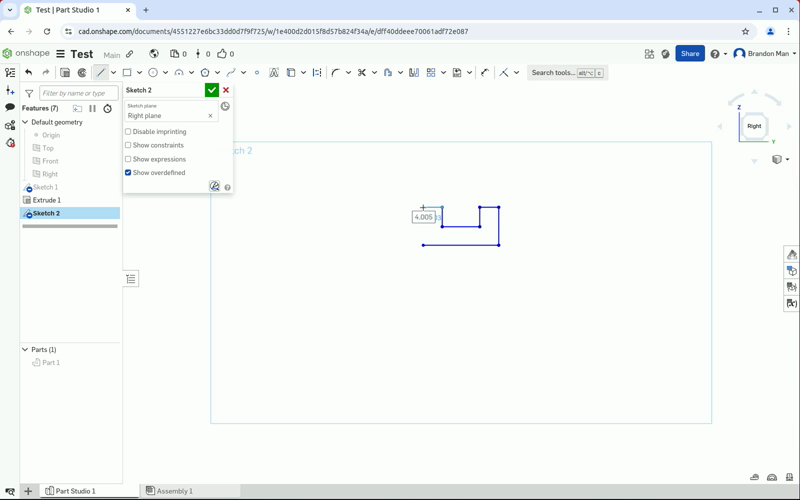
mouse_move(453, 207)
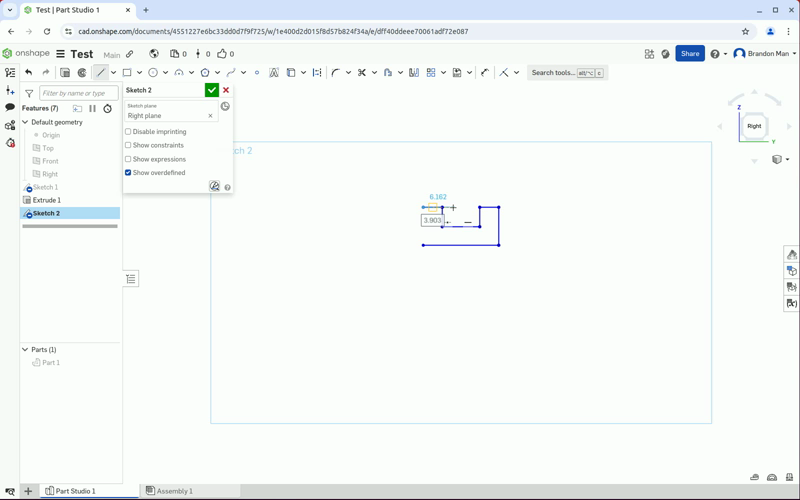
key_down(shift)
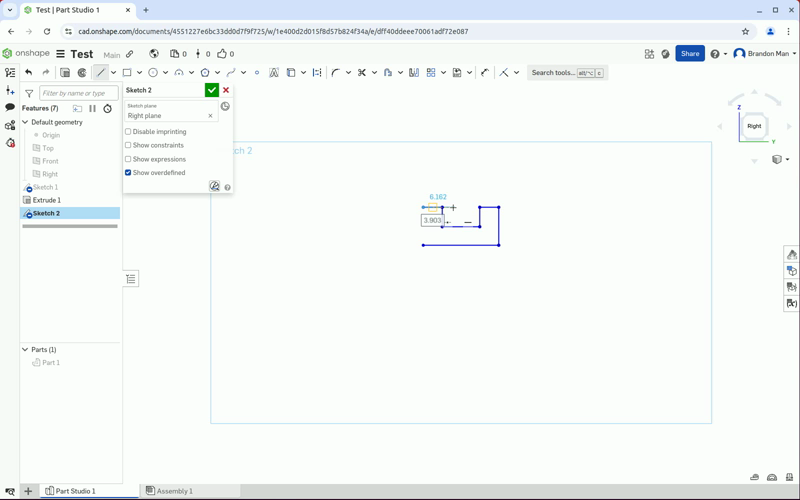
mouse_move(423, 245)
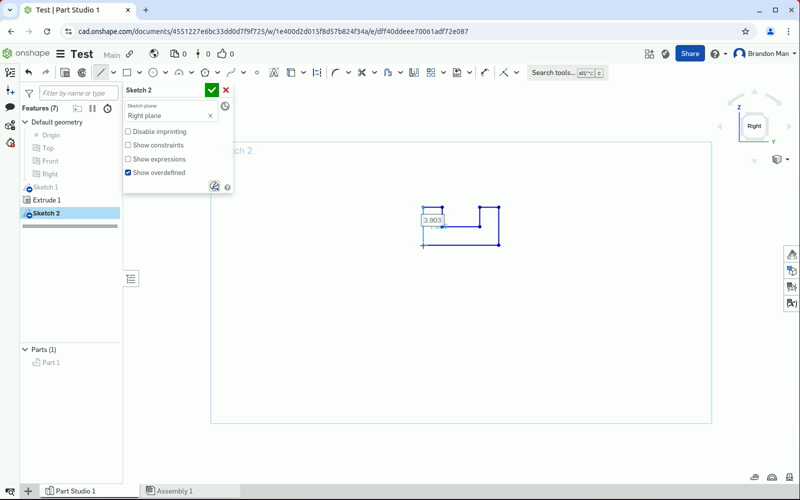
key_up(shift)
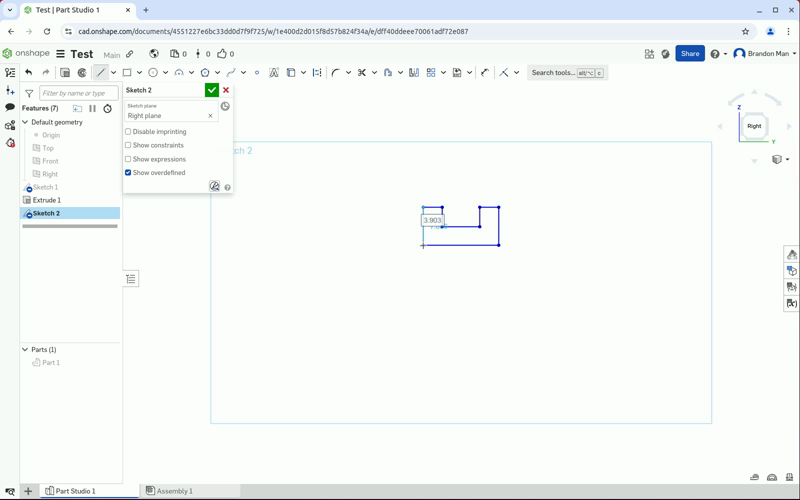
click(423, 245)
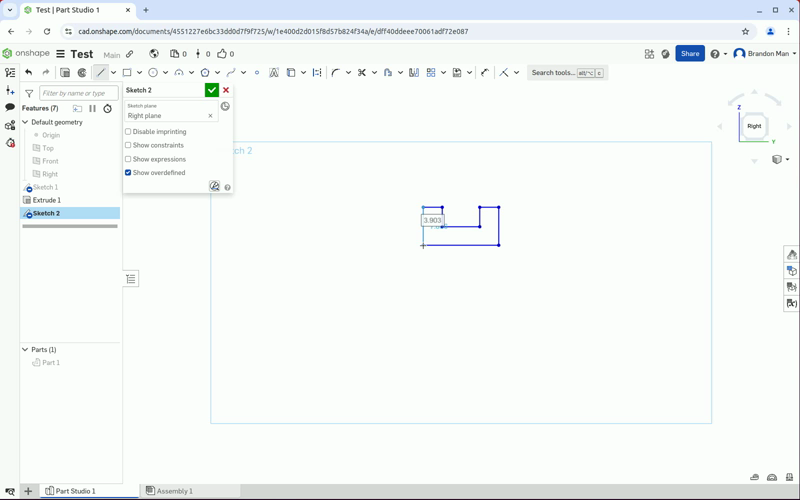
key(esc)
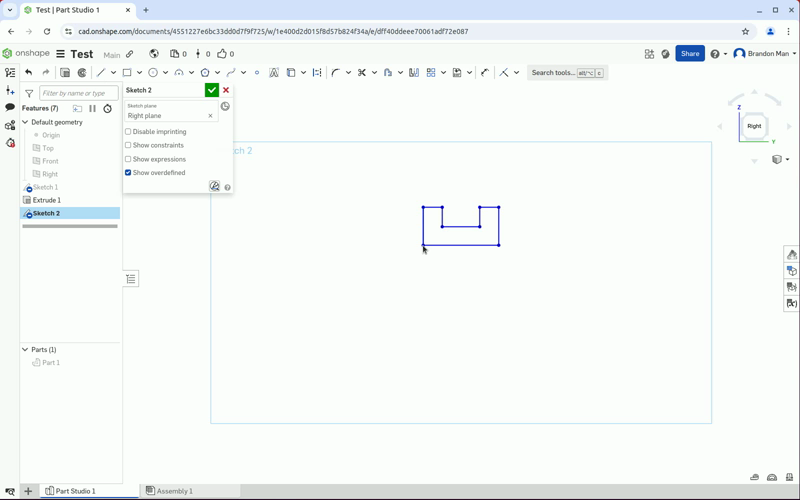
mouse_move(489, 224)
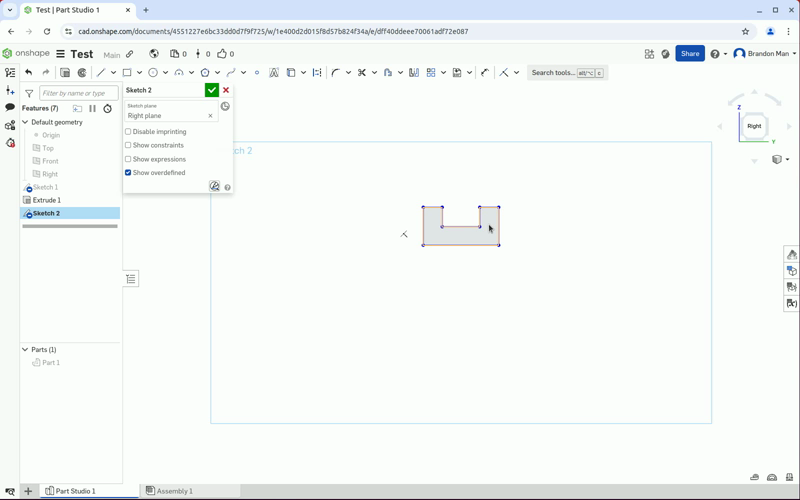
click(489, 224)
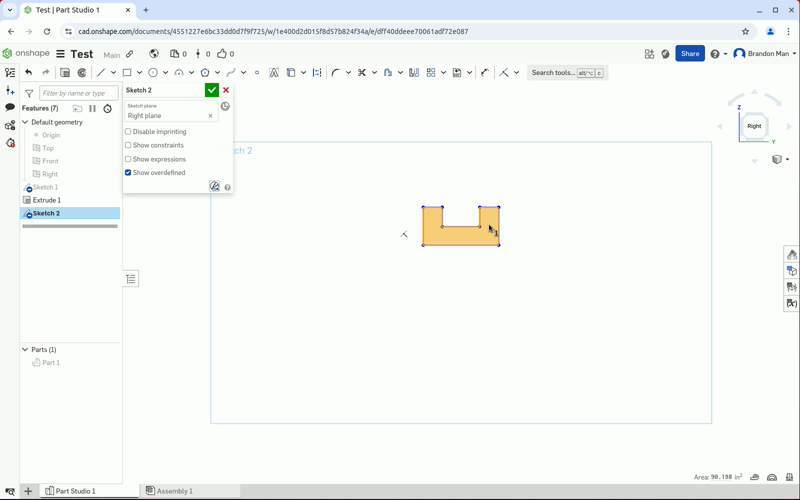
mouse_move(73, 352)
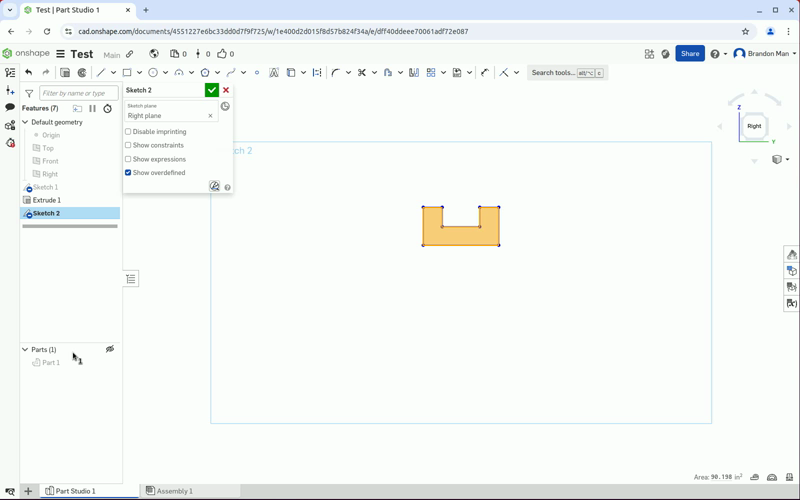
key(shift+y)
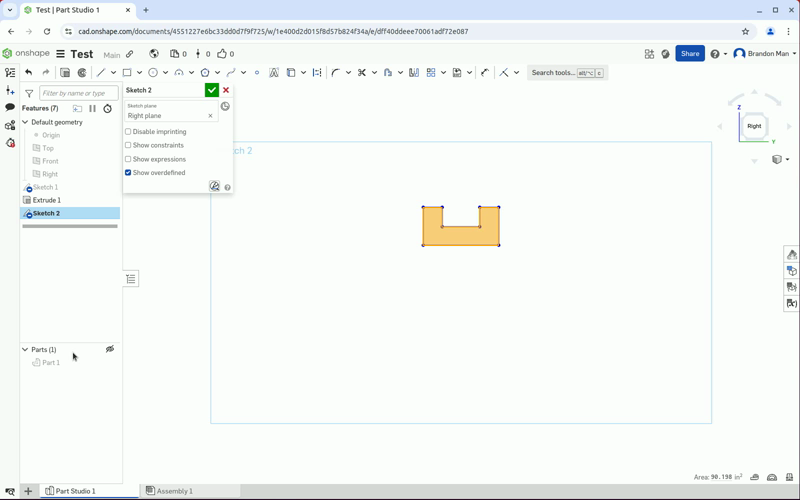
key(shift+e)
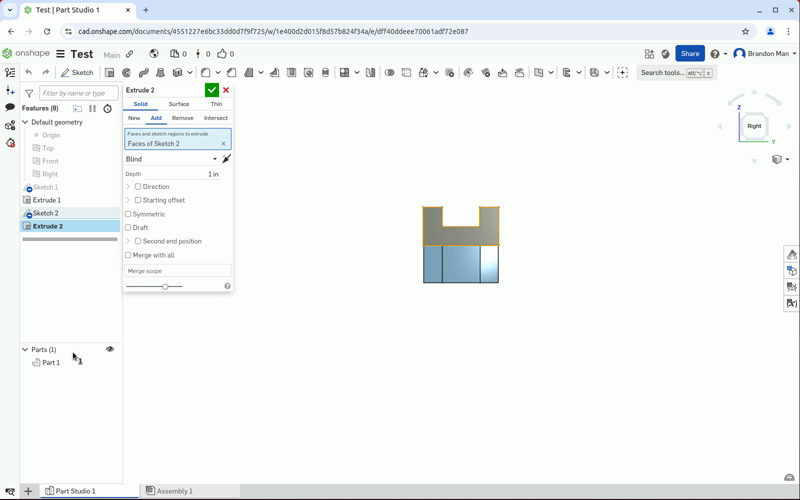
mouse_move(143, 106)
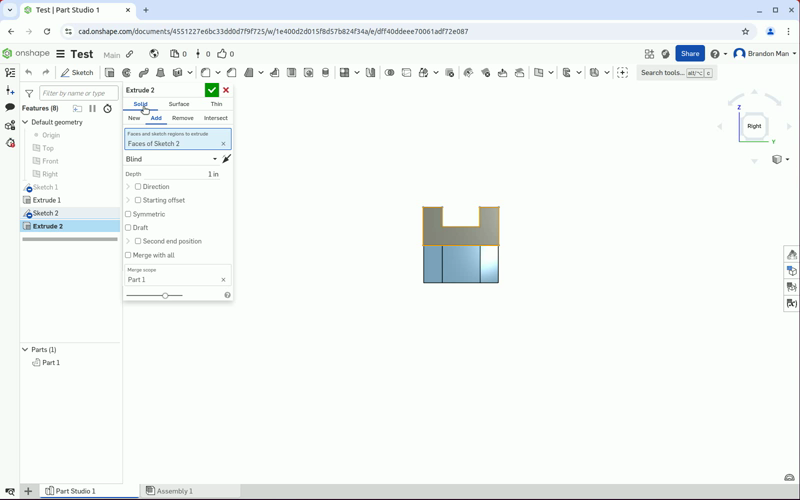
click(143, 106)
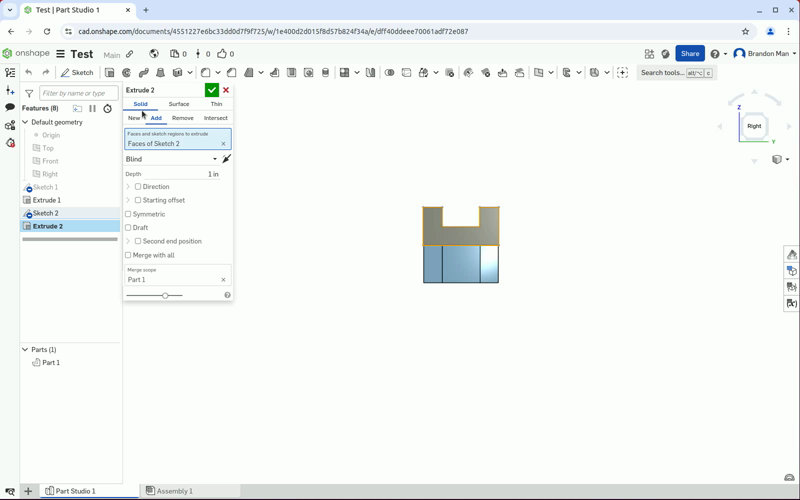
mouse_move(137, 120)
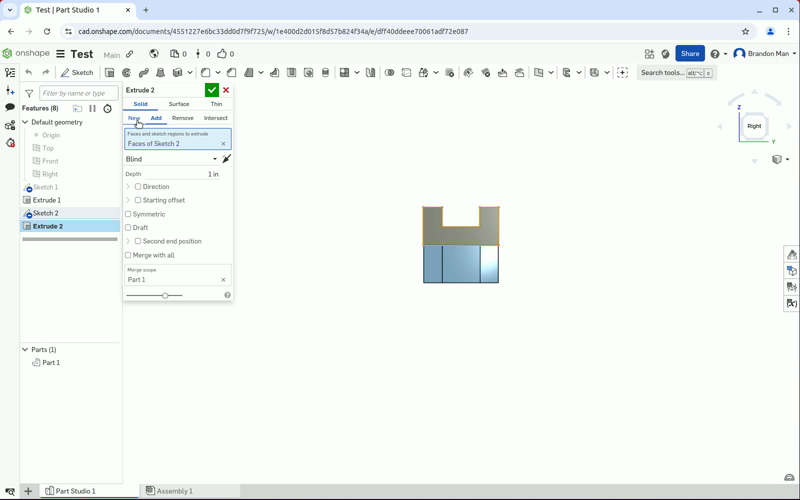
click(137, 120)
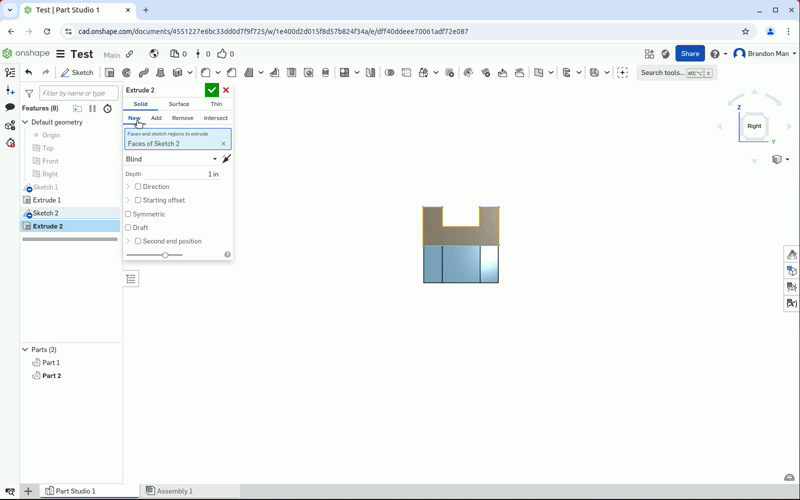
key(tab, 4)
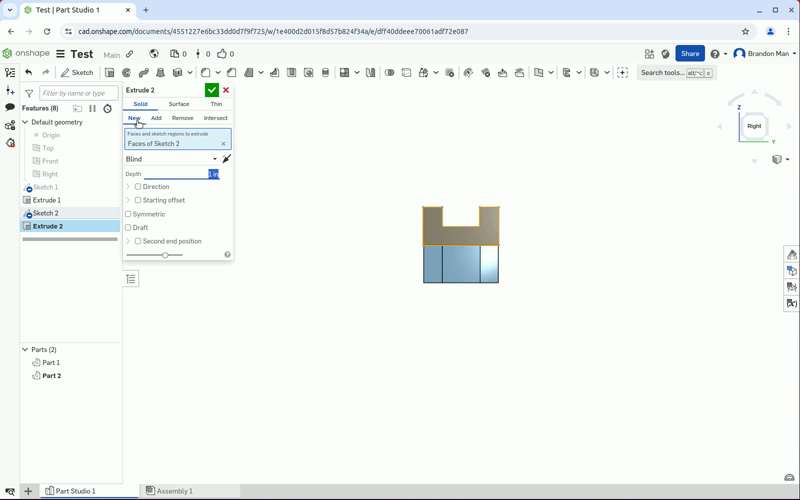
text(3.851)
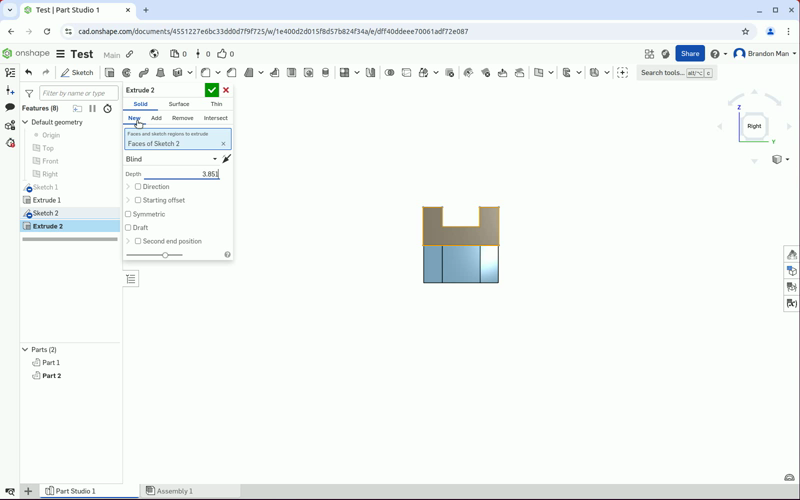
key(enter)
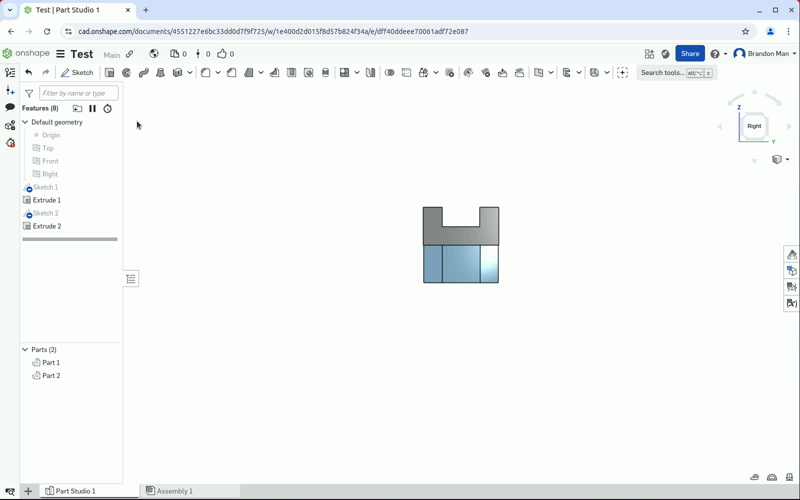
key(shift+h)
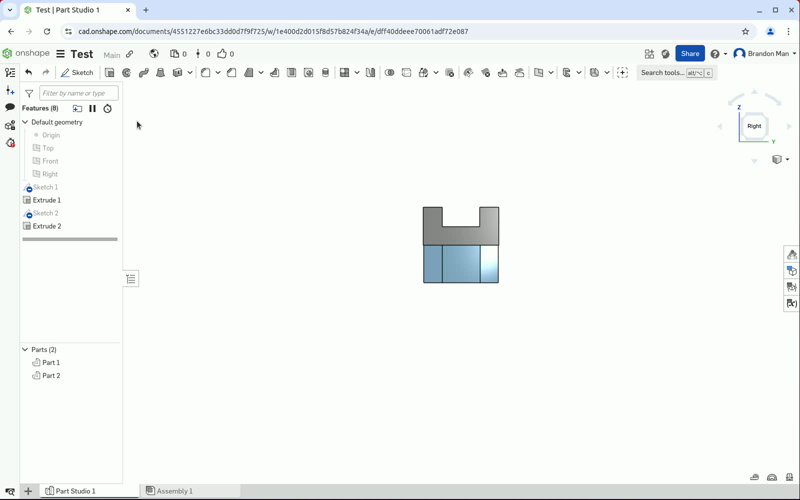
key(shift+h)
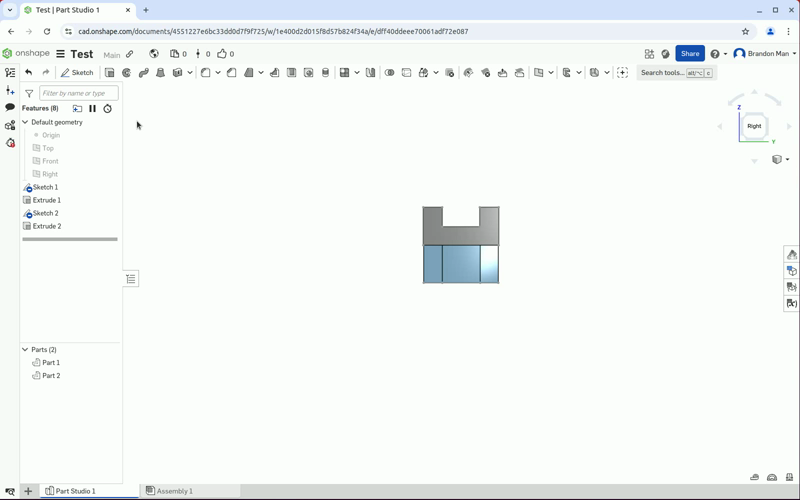
key(shift+7)
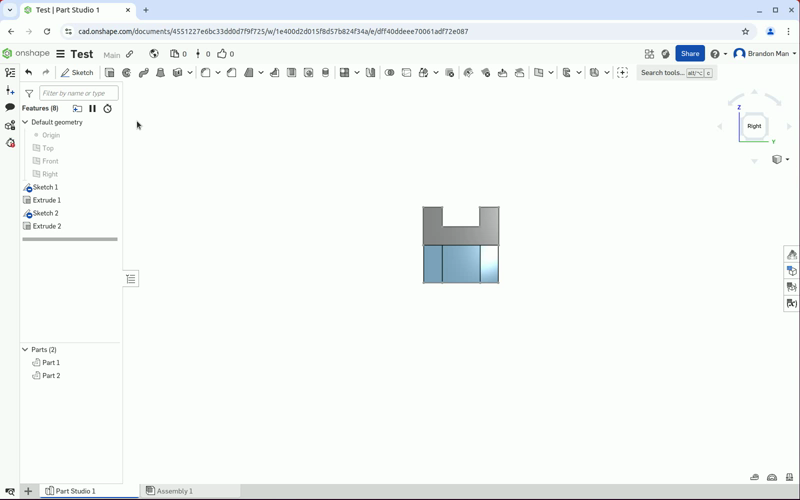
key(right, 2)
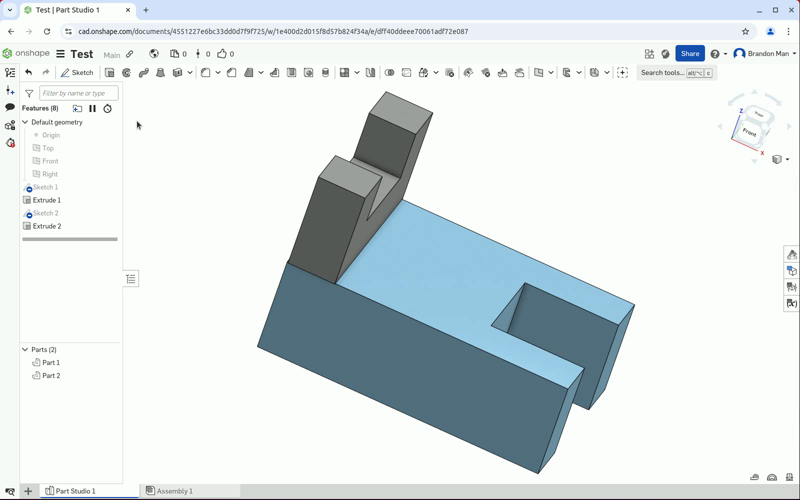
key(down, 2)
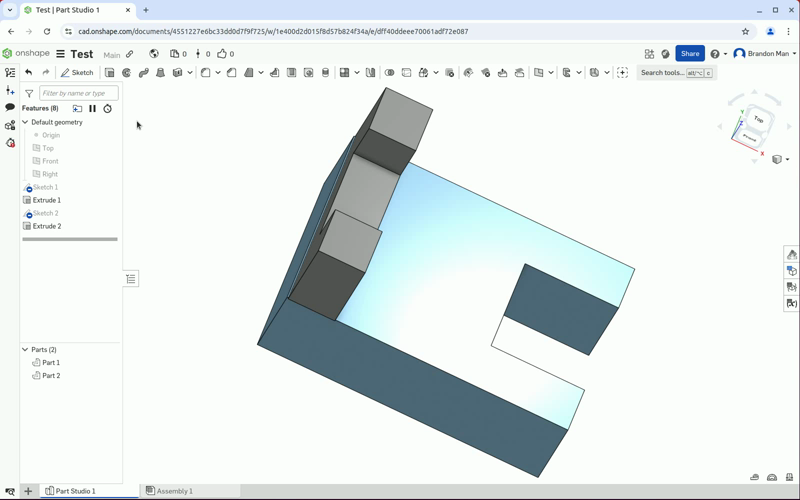
key(up, 2)
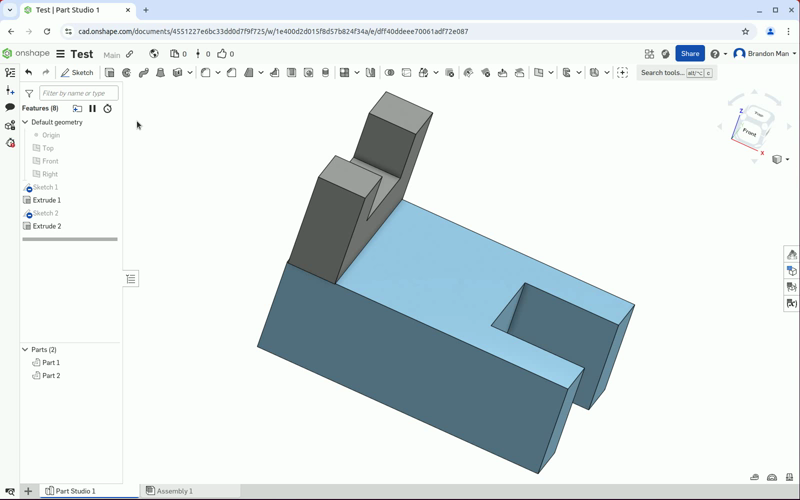
key(left, 2)
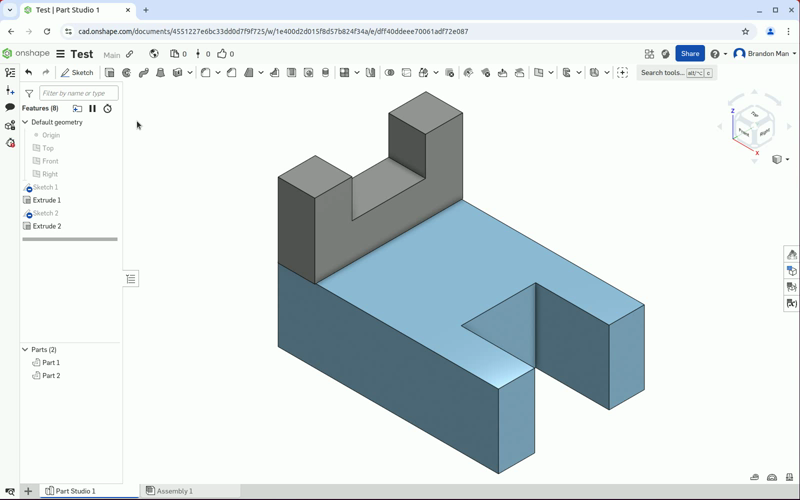
mouse_move(73, 189)
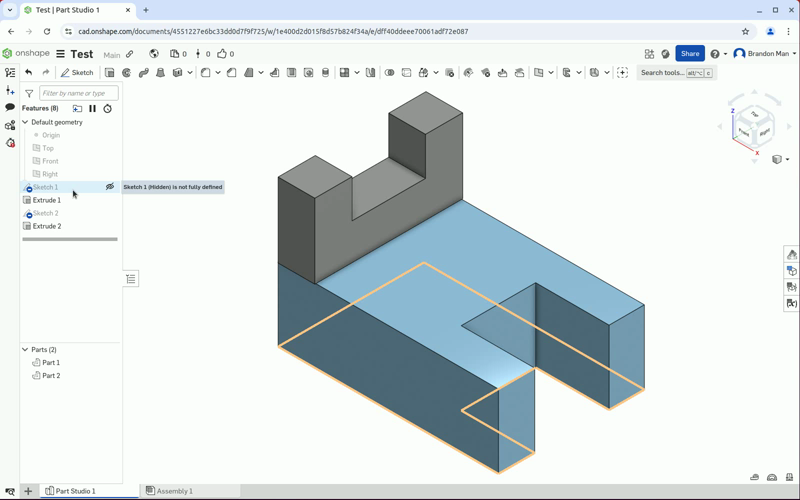
click(73, 189)